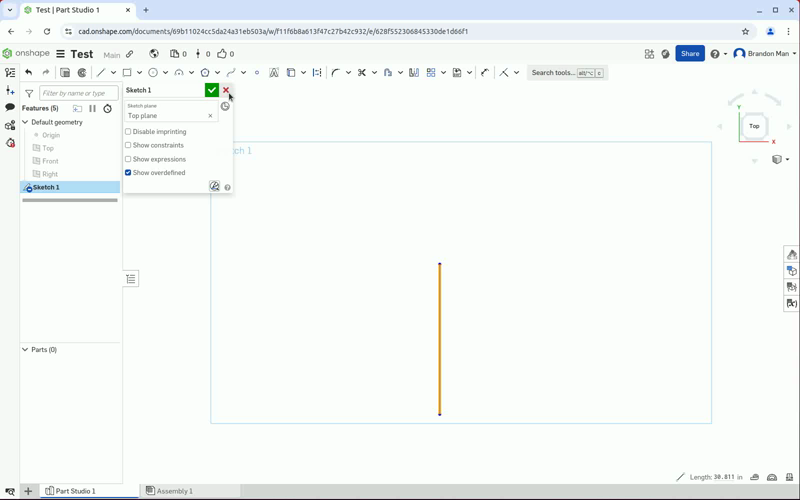
key(shift+h)
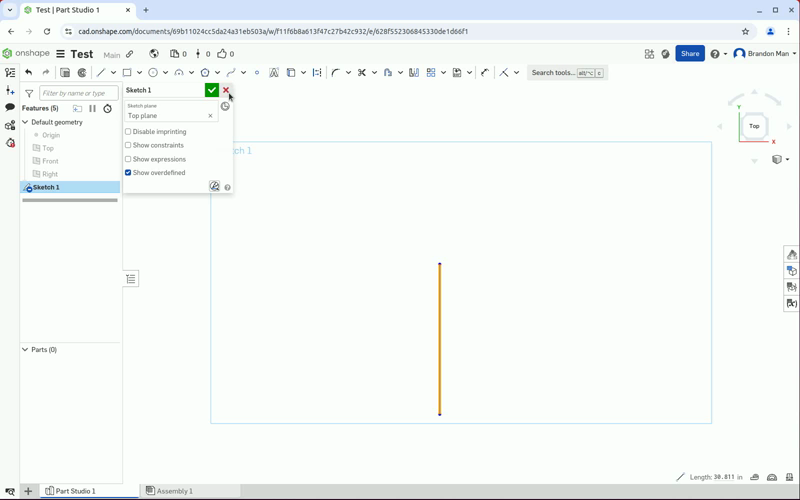
key(shift+s)
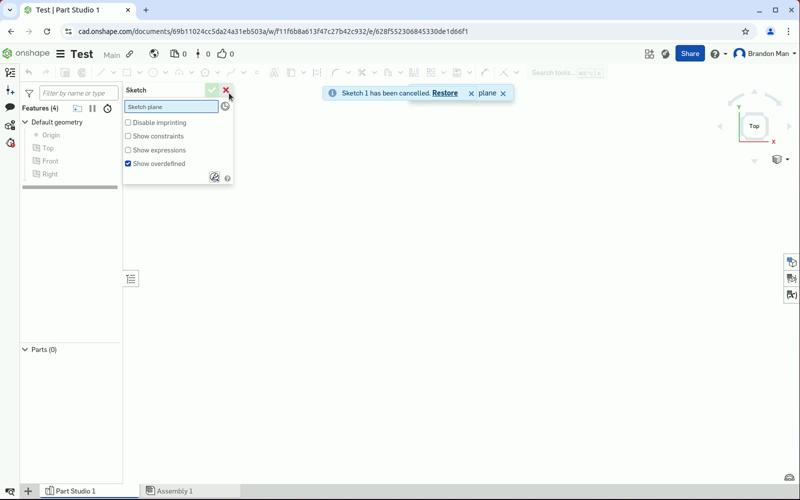
mouse_move(73, 150)
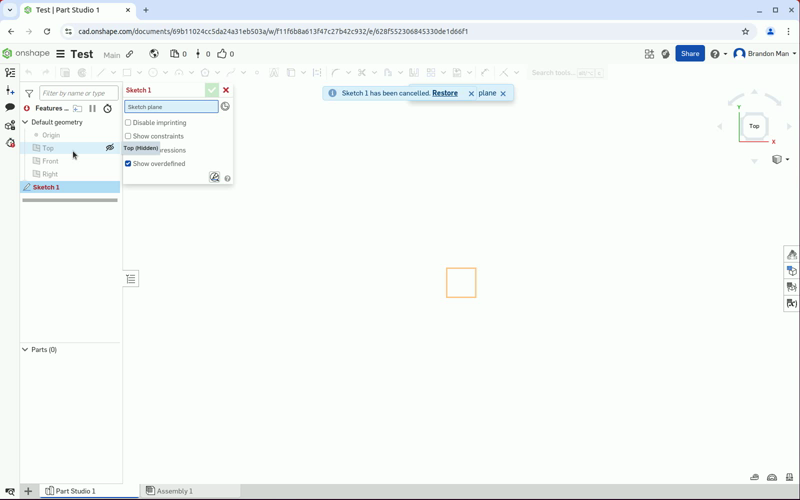
click(73, 150)
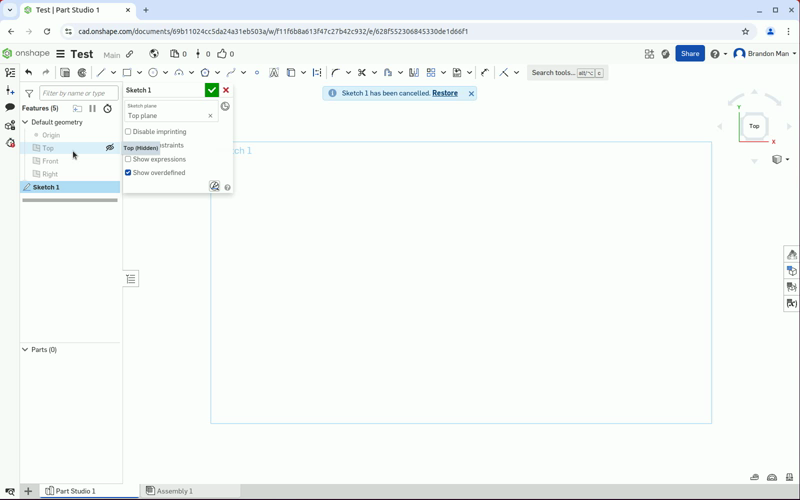
mouse_move(73, 352)
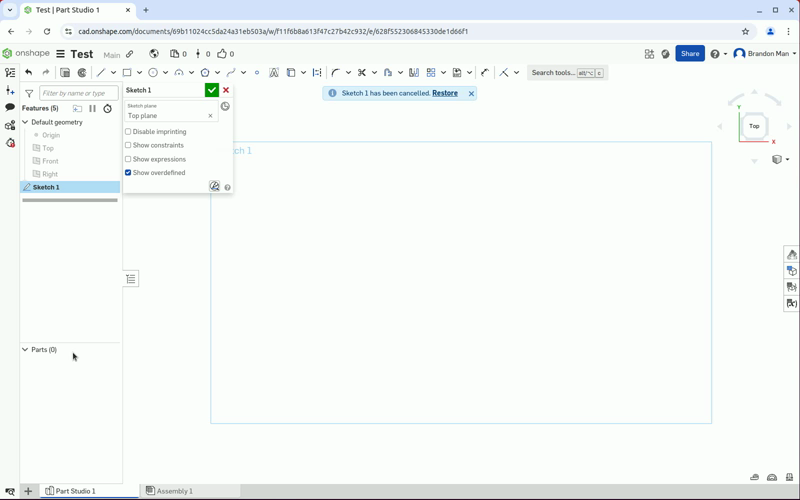
key(y)
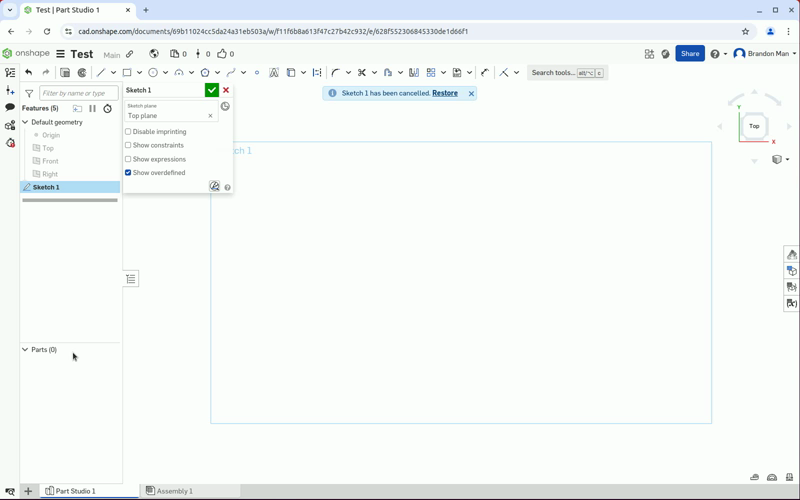
key(c)
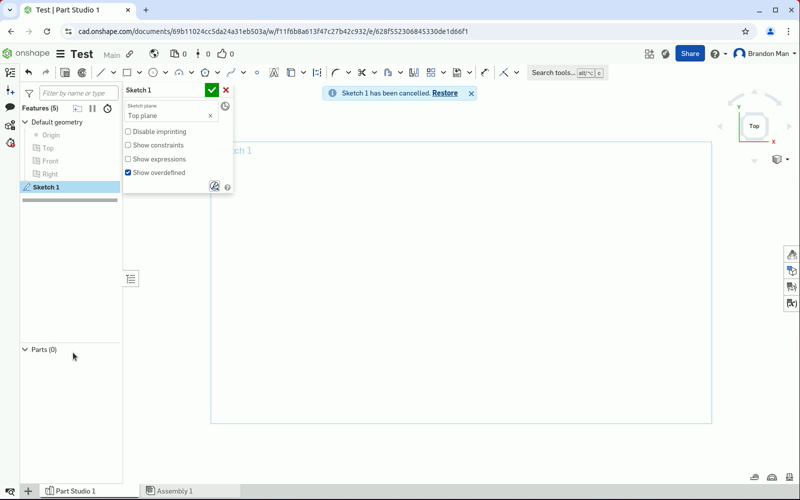
key_down(shift)
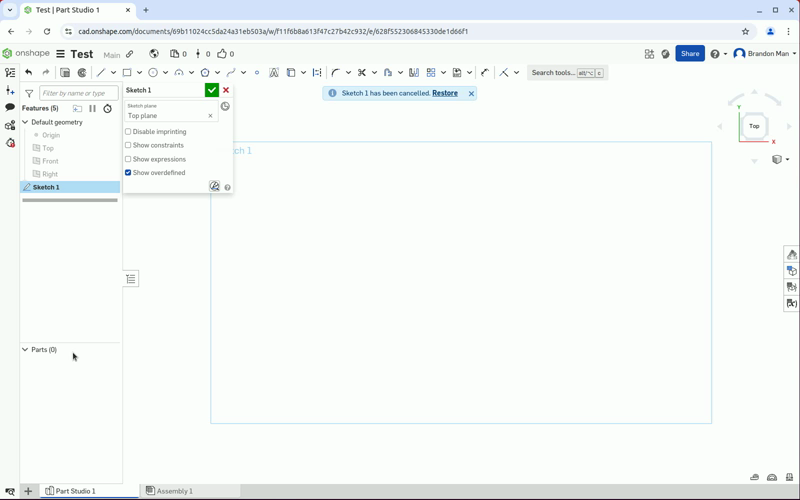
mouse_move(461, 282)
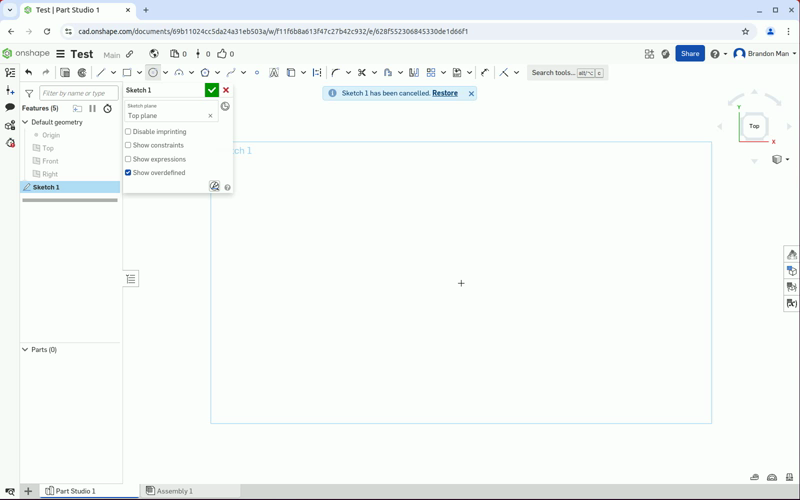
click(461, 282)
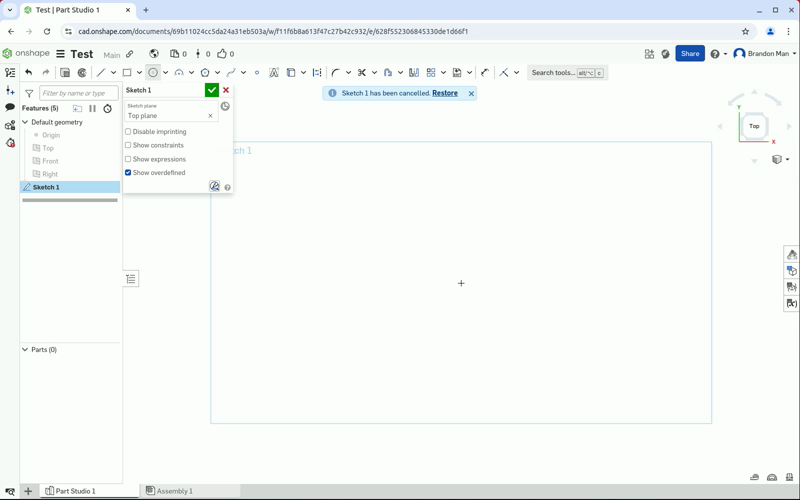
key_up(shift)
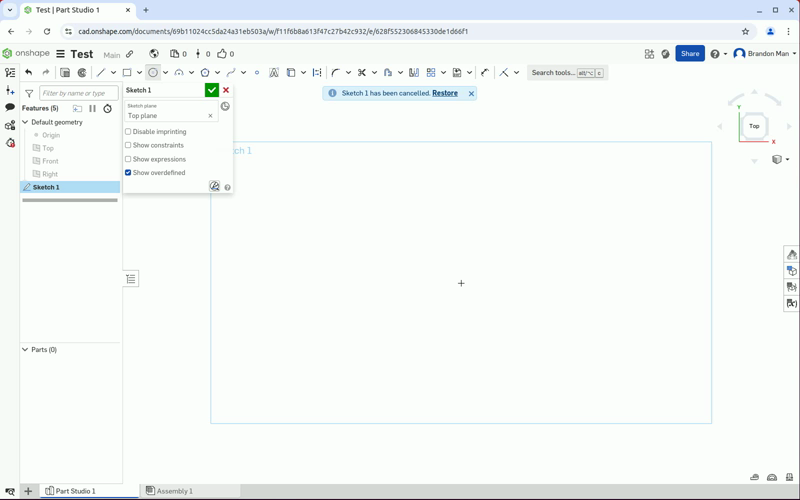
mouse_move(574, 282)
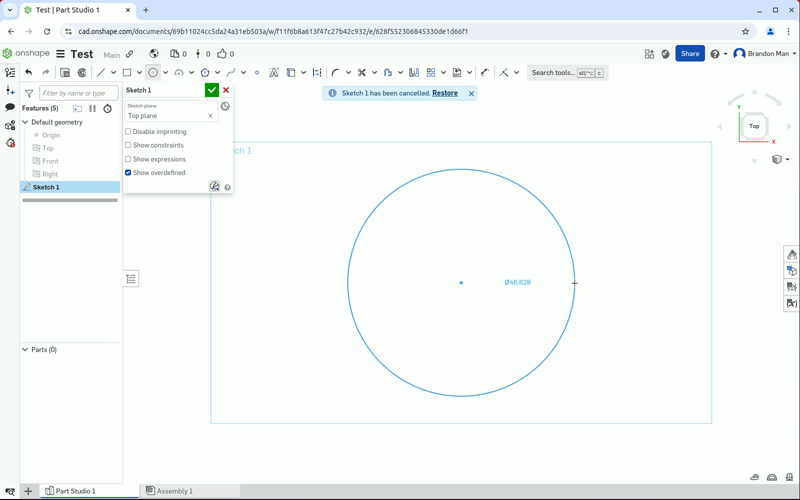
click(574, 282)
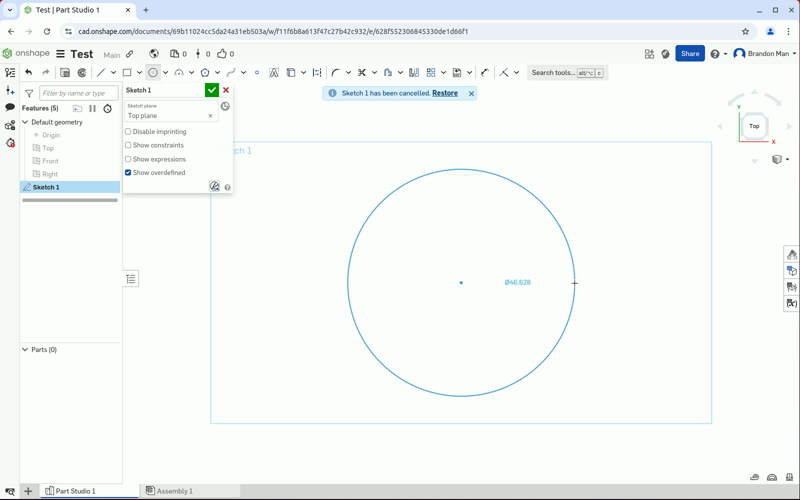
key(esc)
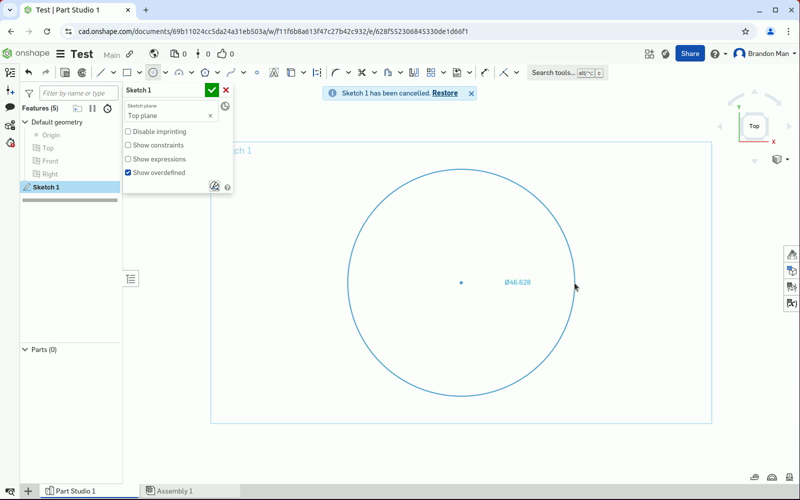
mouse_move(511, 352)
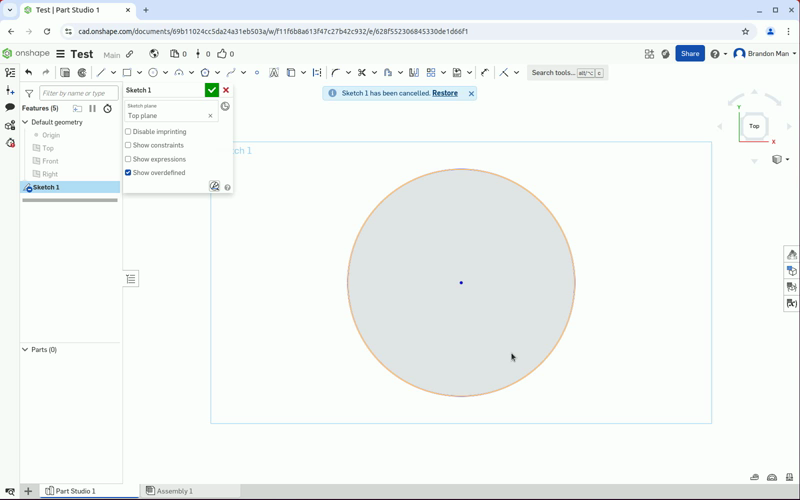
click(511, 352)
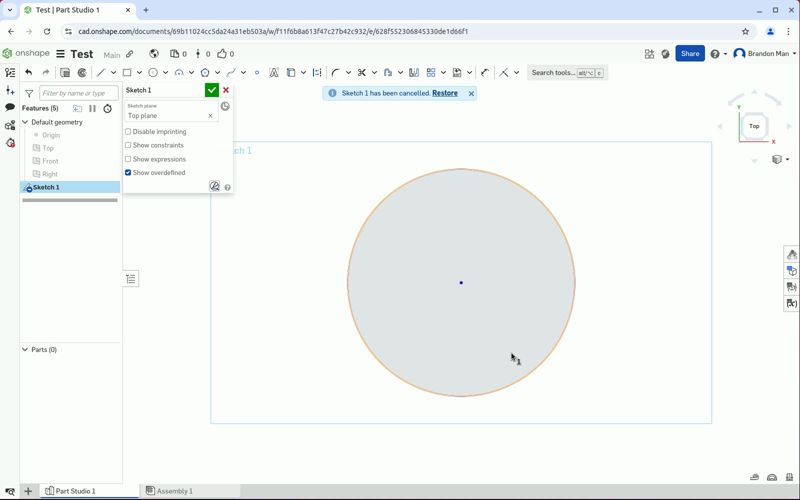
mouse_move(73, 352)
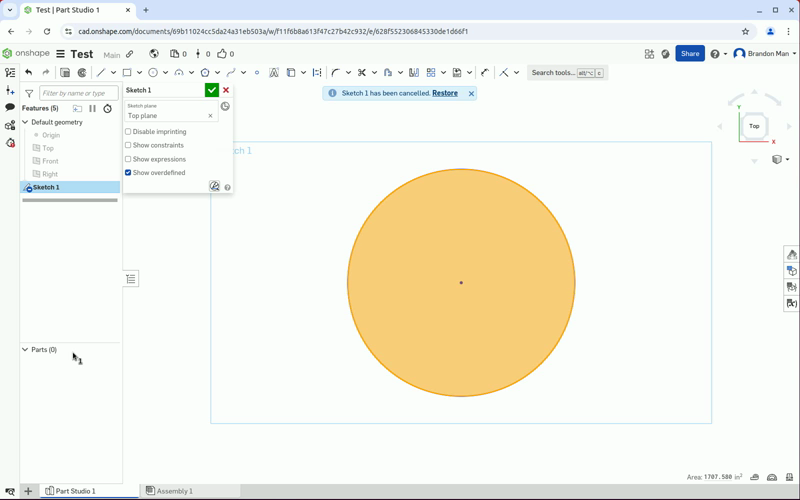
key(shift+y)
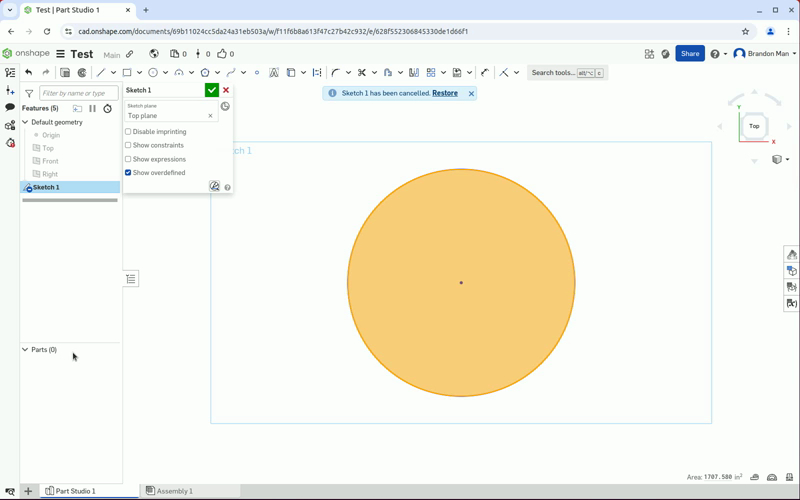
key(shift+e)
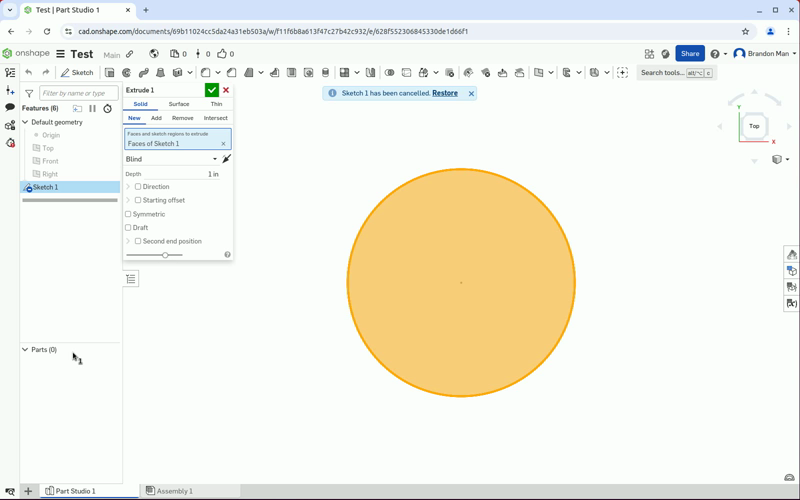
mouse_move(143, 106)
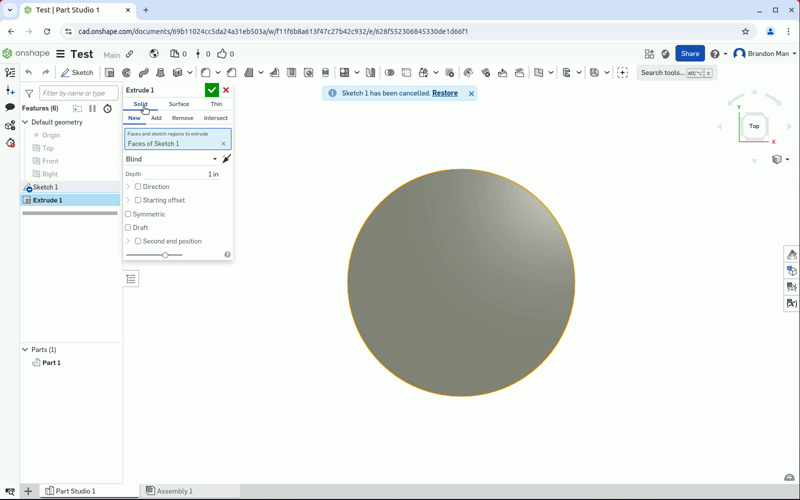
click(143, 106)
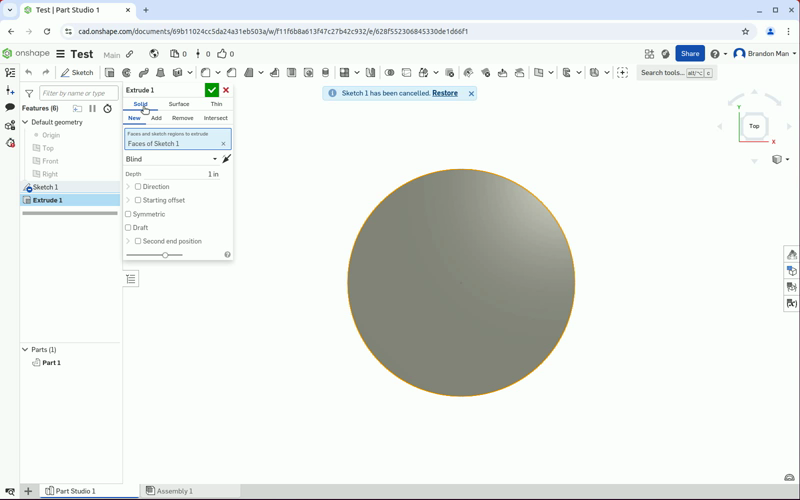
mouse_move(137, 120)
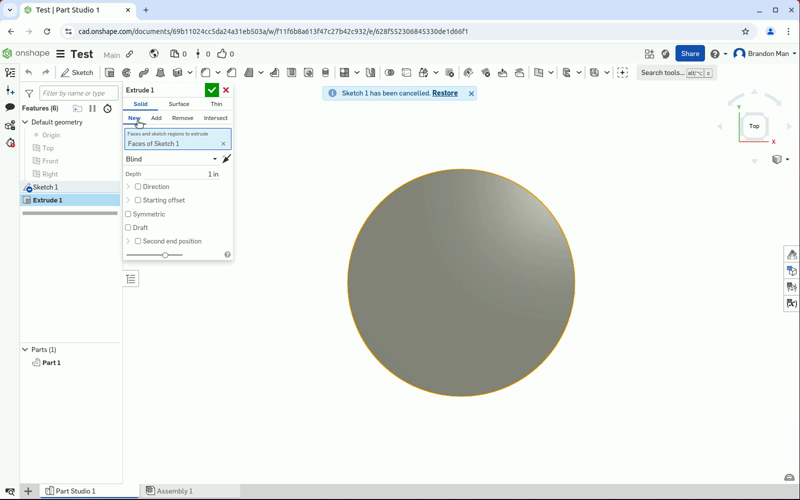
click(137, 120)
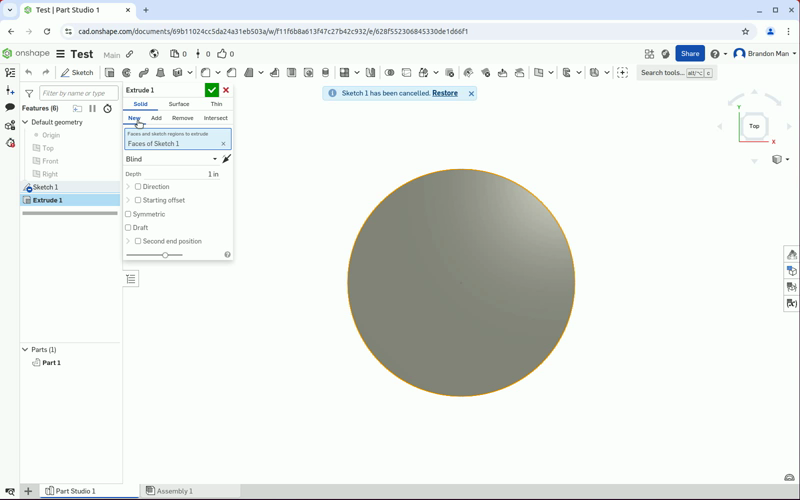
key(tab, 4)
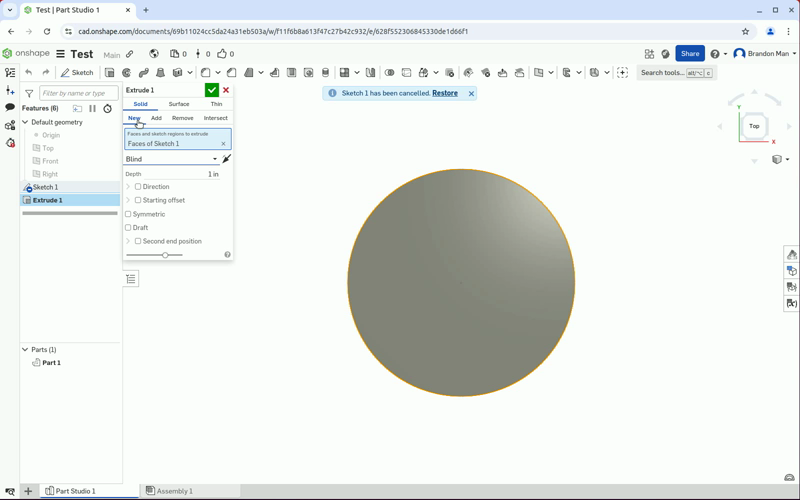
text(0.963)
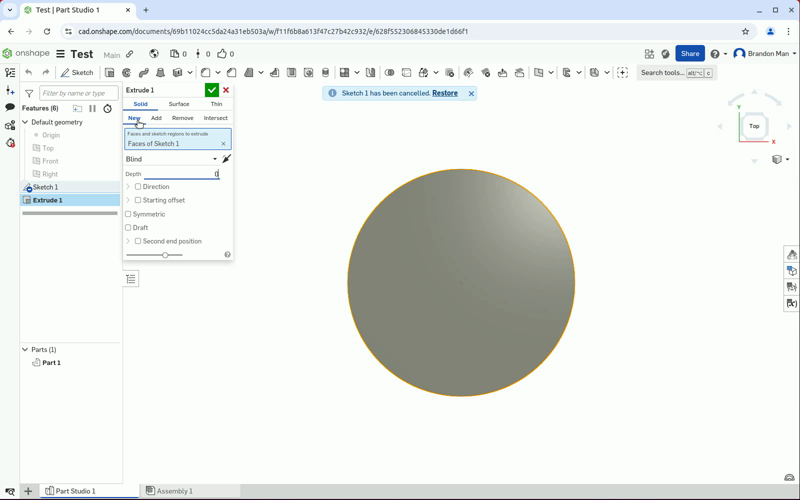
key(enter)
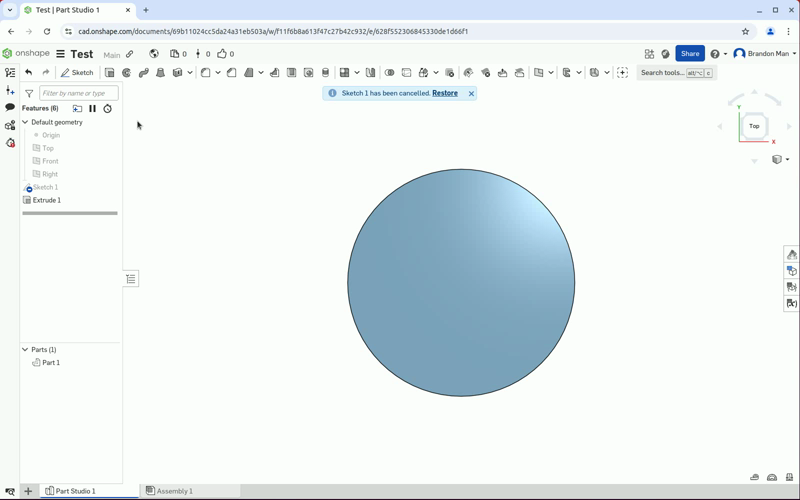
key(shift+h)
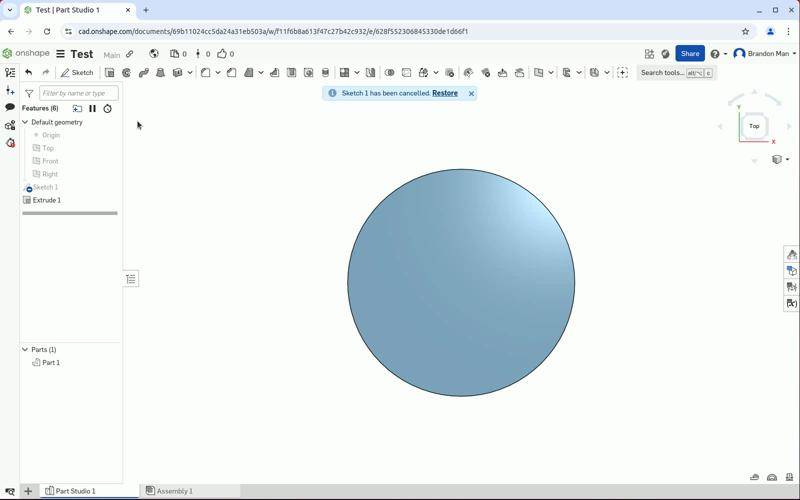
key(shift+h)
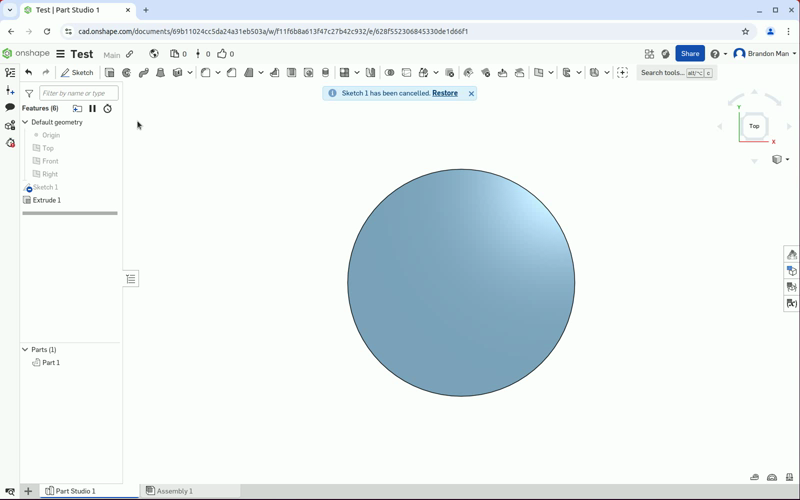
mouse_move(73, 189)
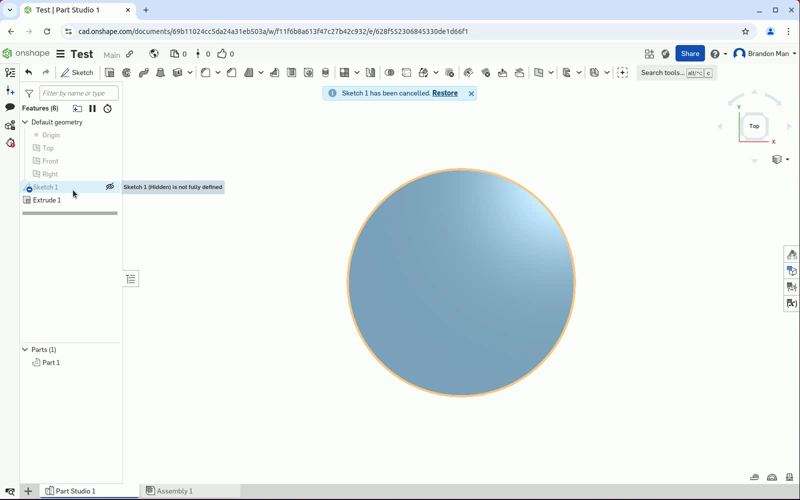
click(73, 189)
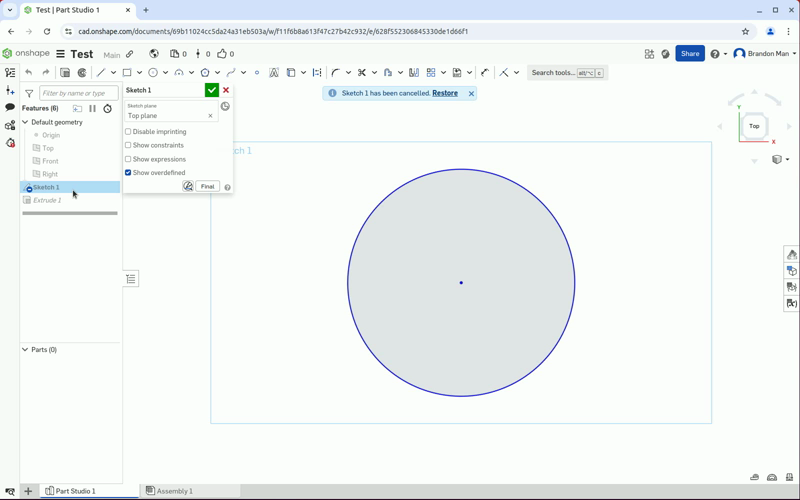
mouse_move(229, 92)
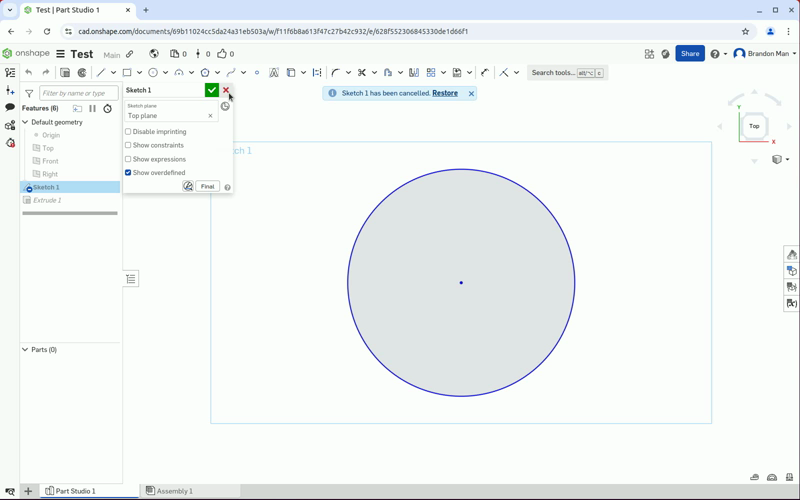
click(229, 92)
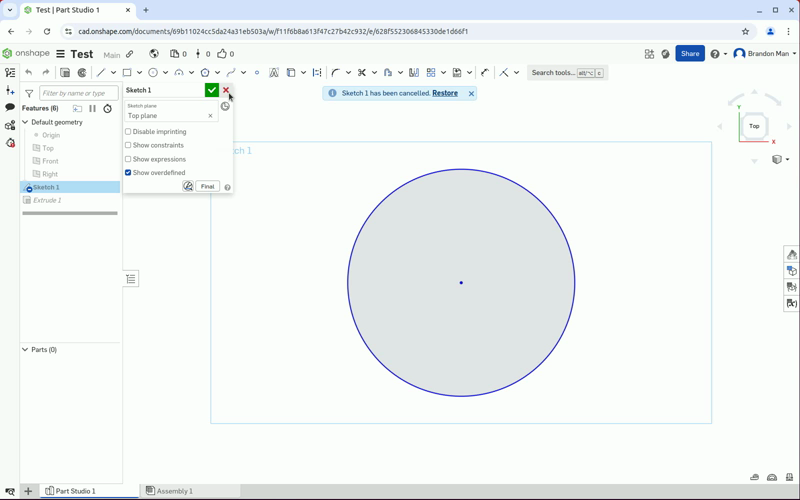
key(shift+s)
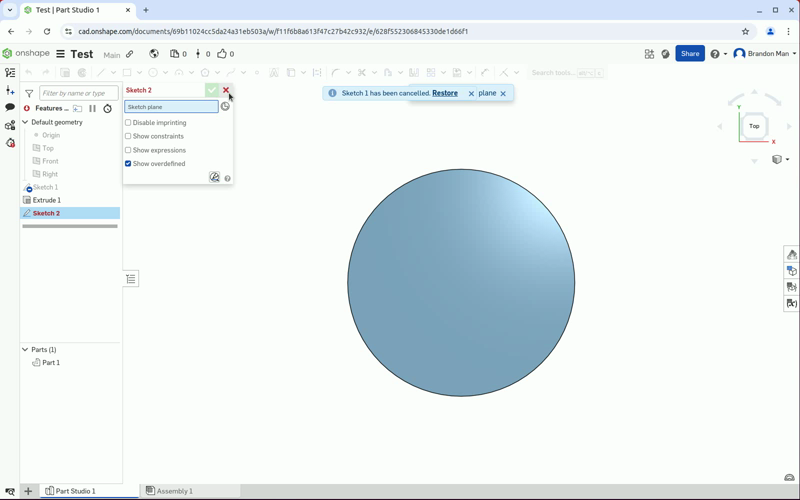
mouse_move(73, 150)
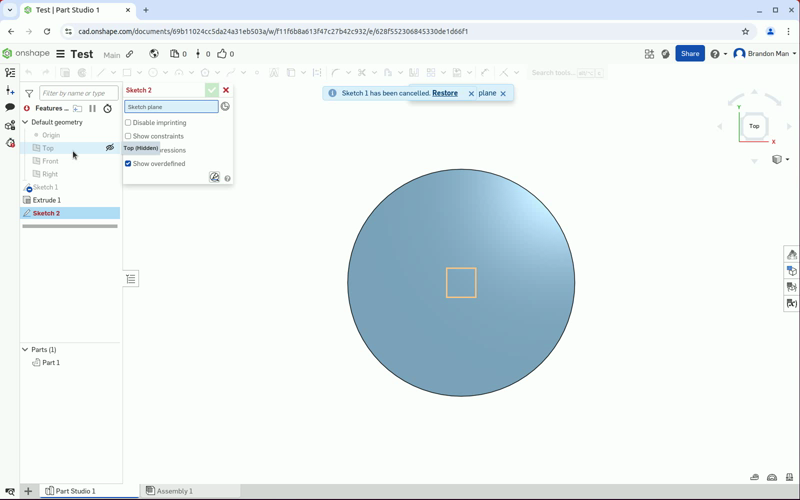
click(73, 150)
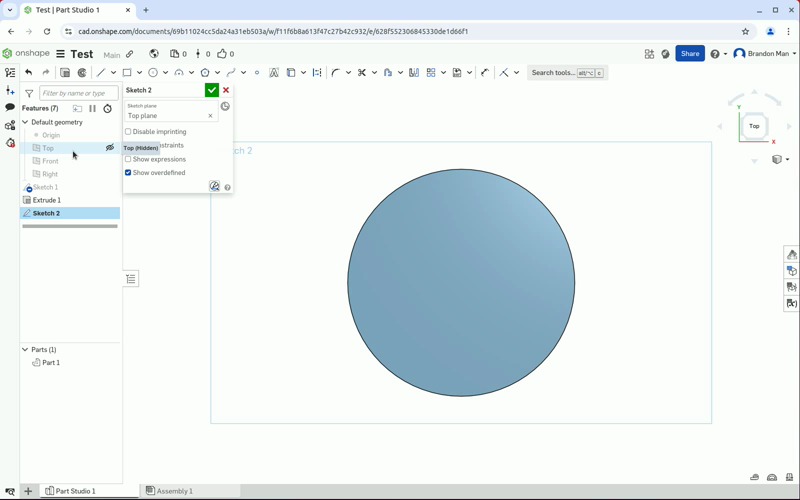
mouse_move(73, 352)
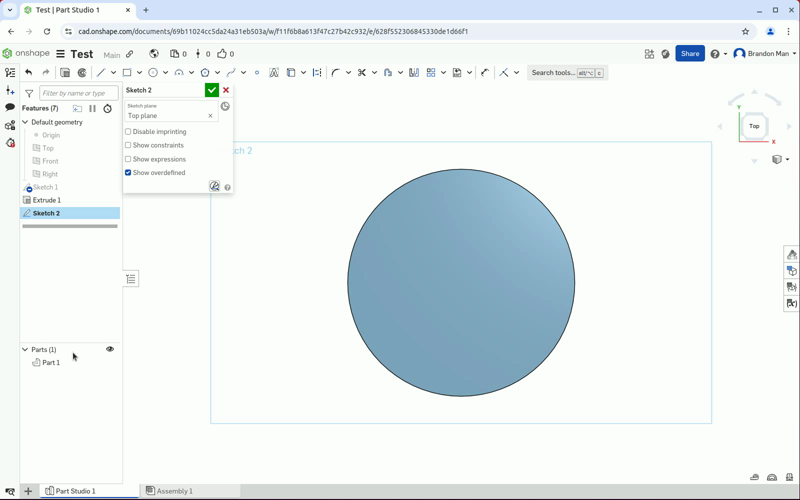
key(y)
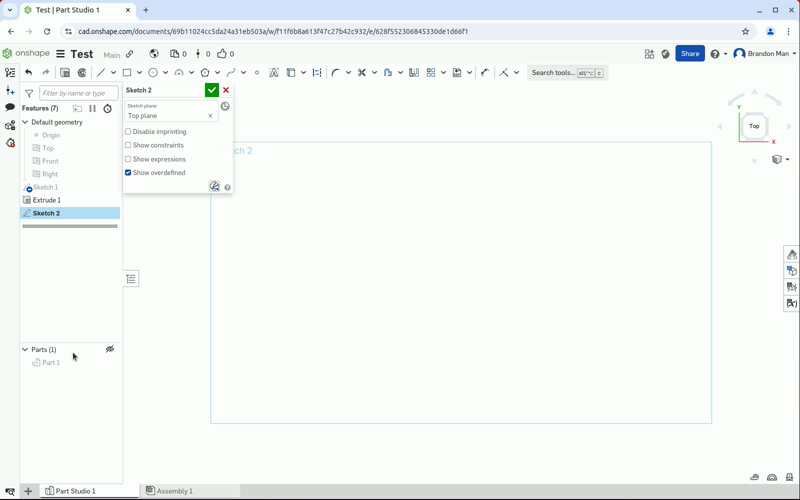
key(c)
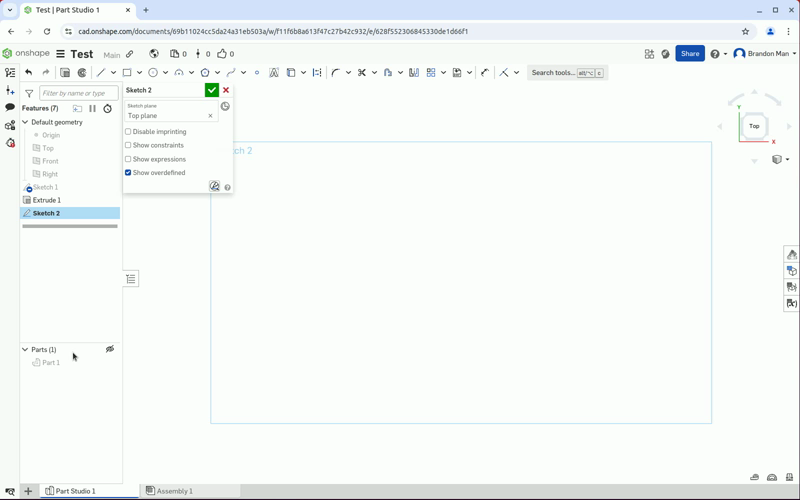
key_down(shift)
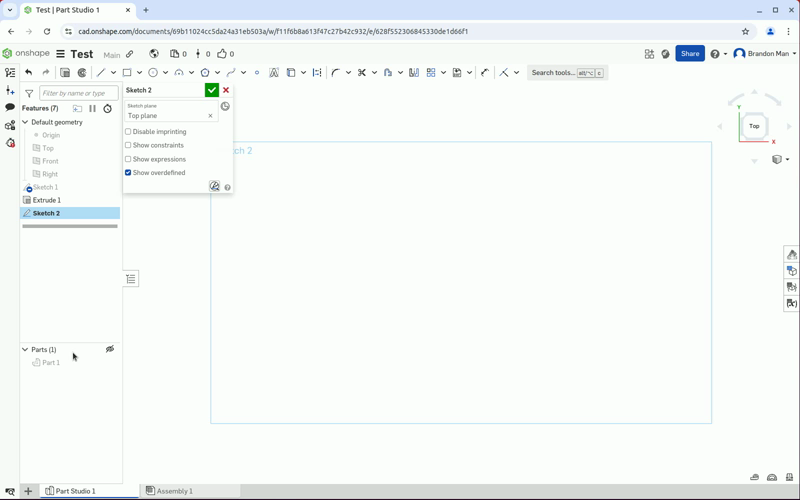
mouse_move(461, 282)
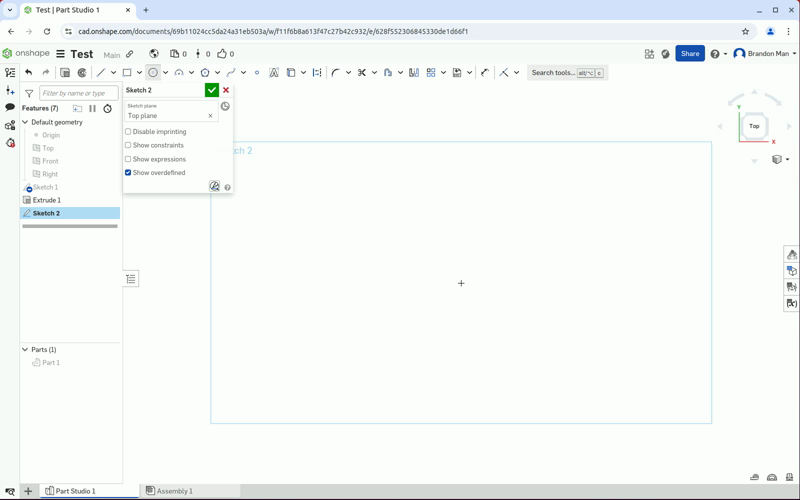
click(461, 282)
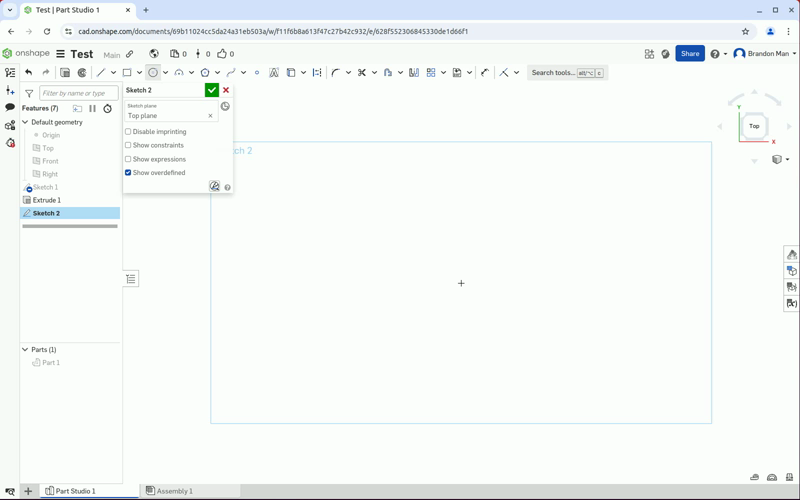
key_up(shift)
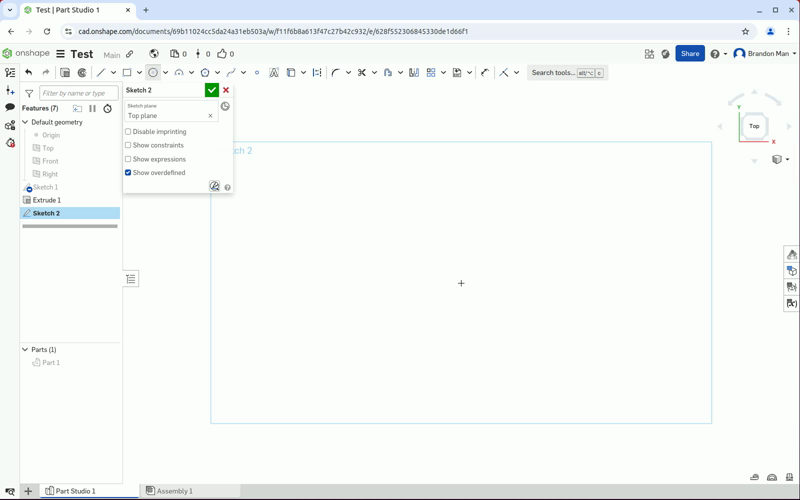
mouse_move(470, 282)
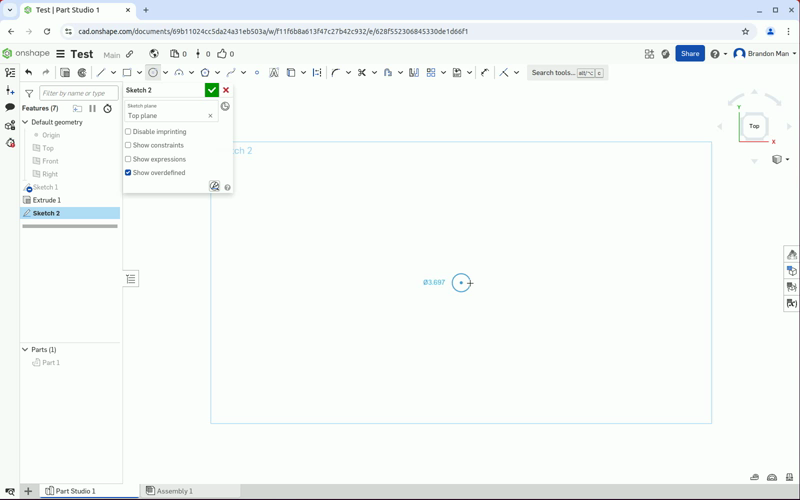
click(470, 282)
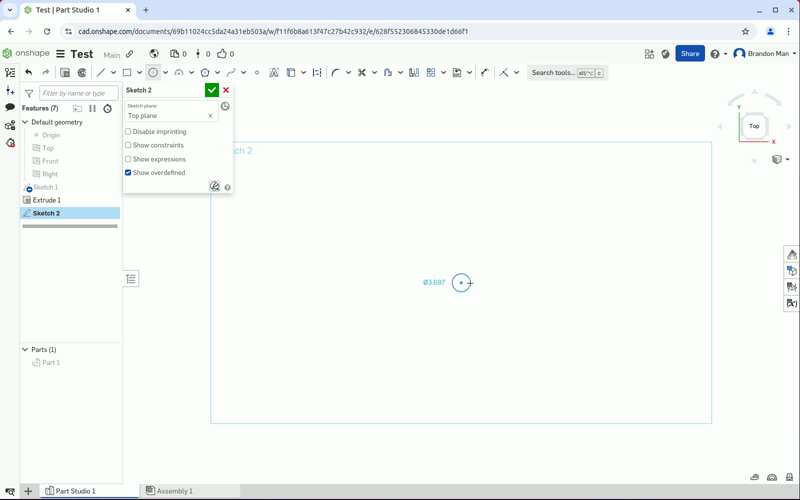
key(esc)
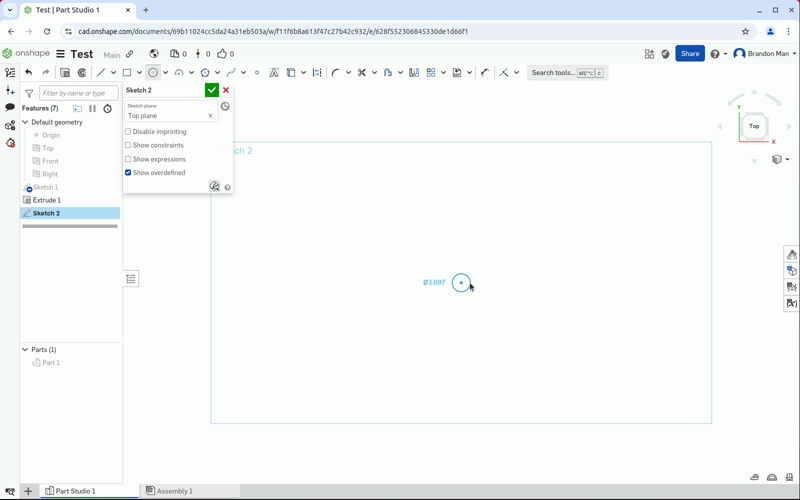
mouse_move(461, 278)
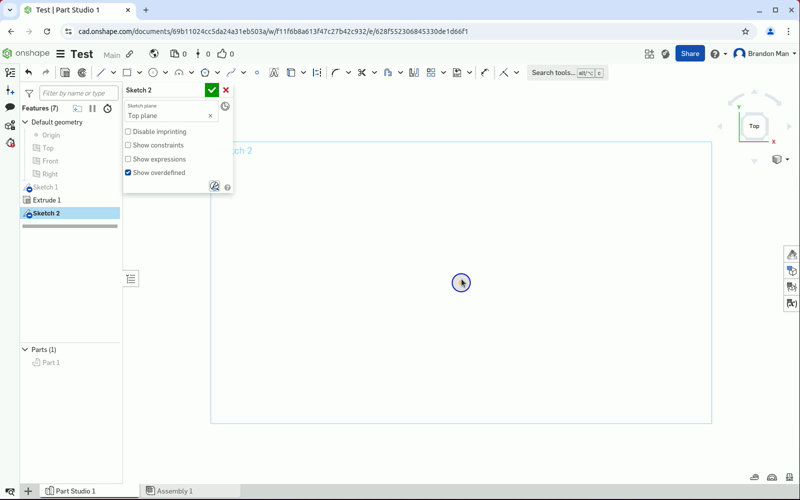
scroll(6)
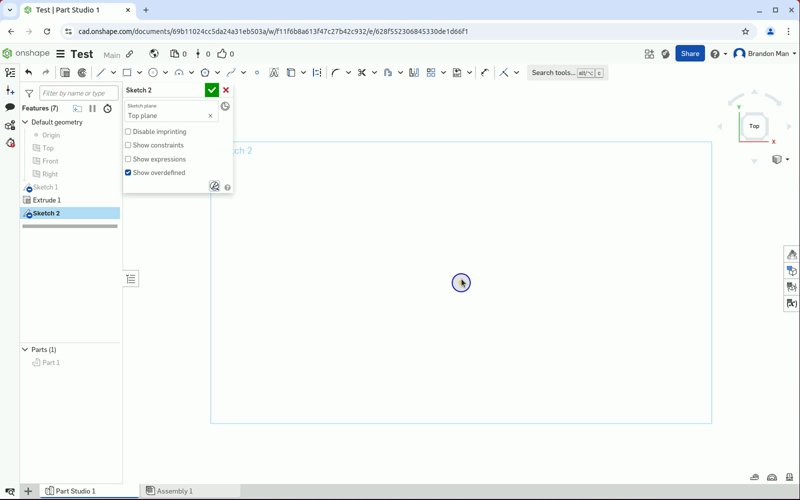
scroll(6)
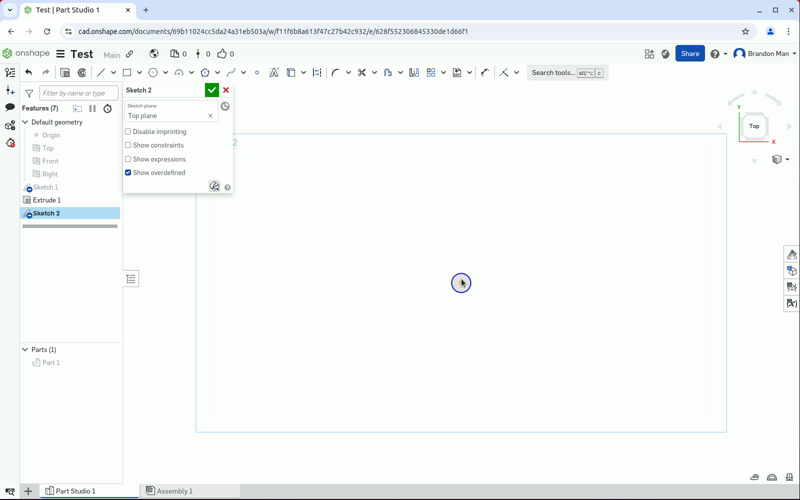
scroll(6)
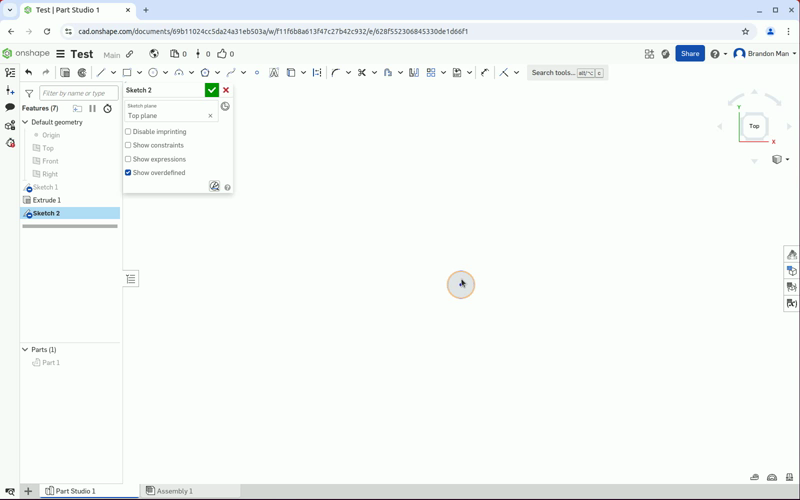
scroll(6)
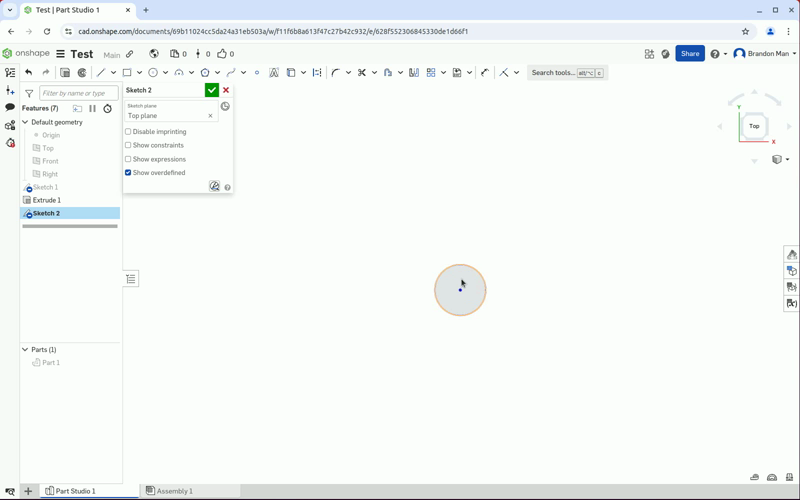
scroll(6)
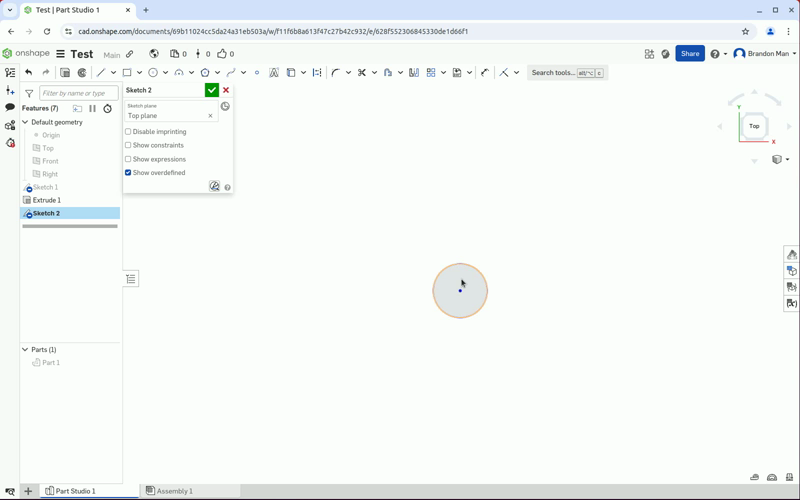
scroll(6)
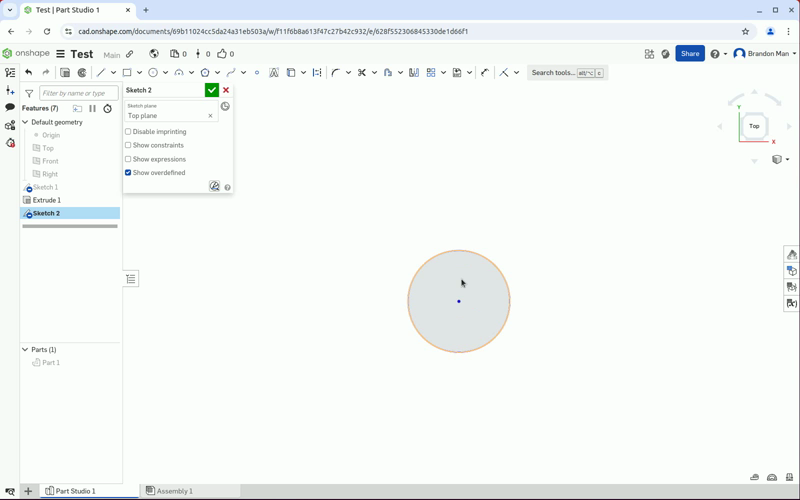
scroll(6)
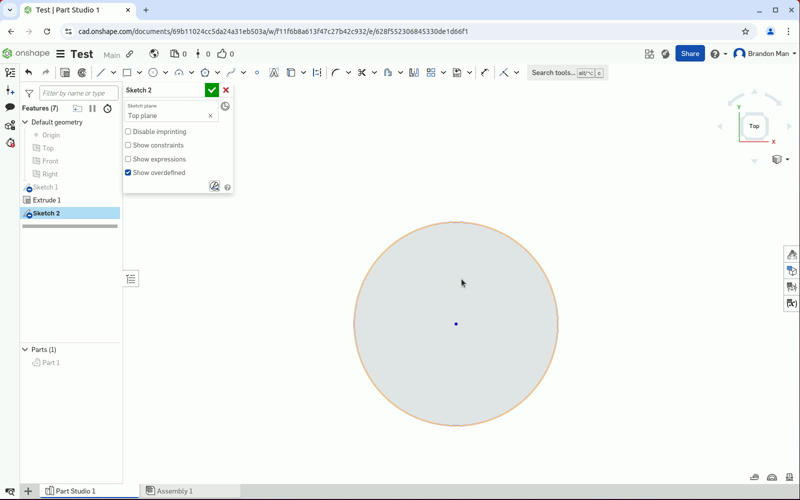
click(461, 278)
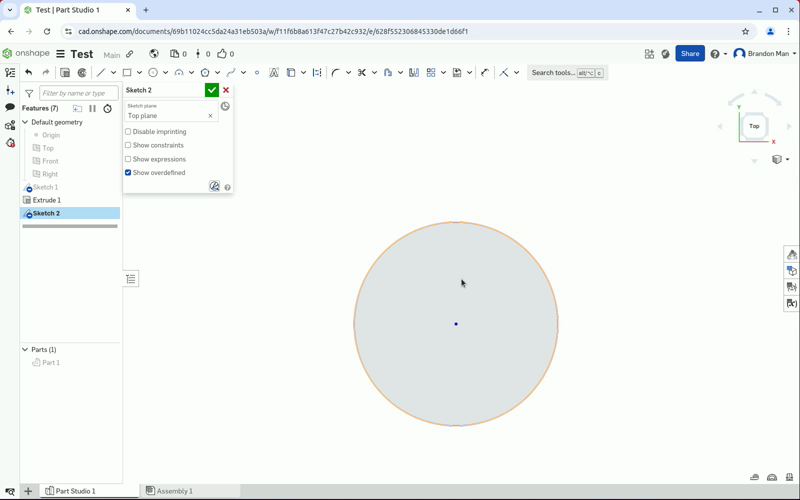
scroll(-6)
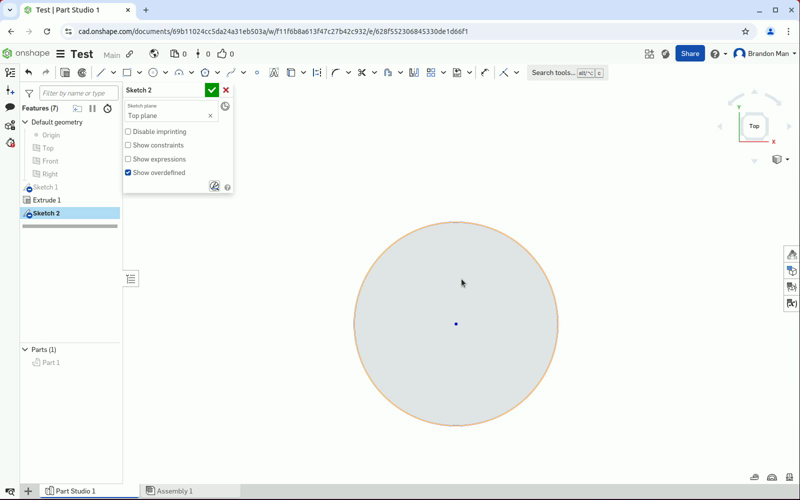
scroll(-6)
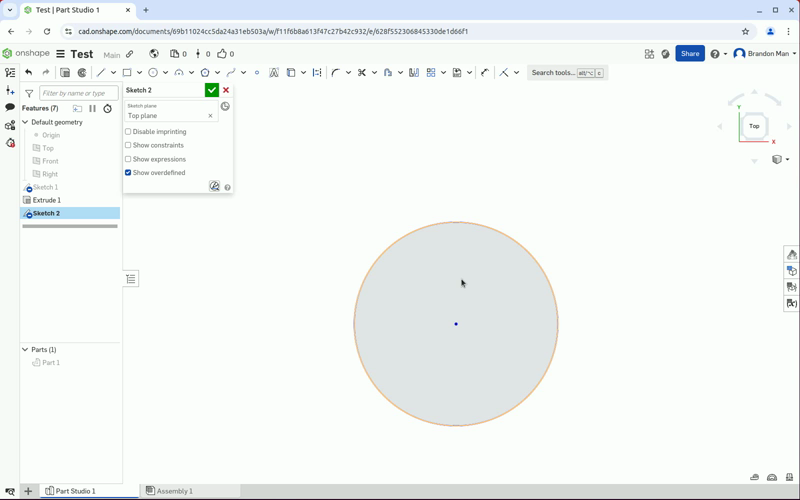
scroll(-6)
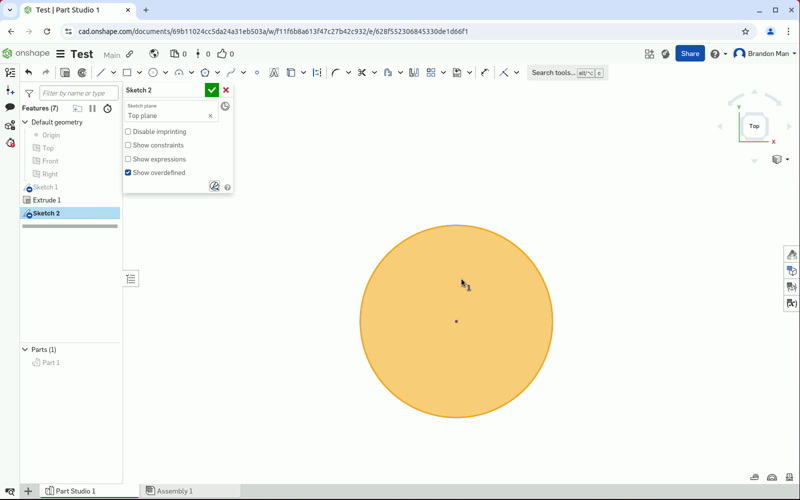
scroll(-6)
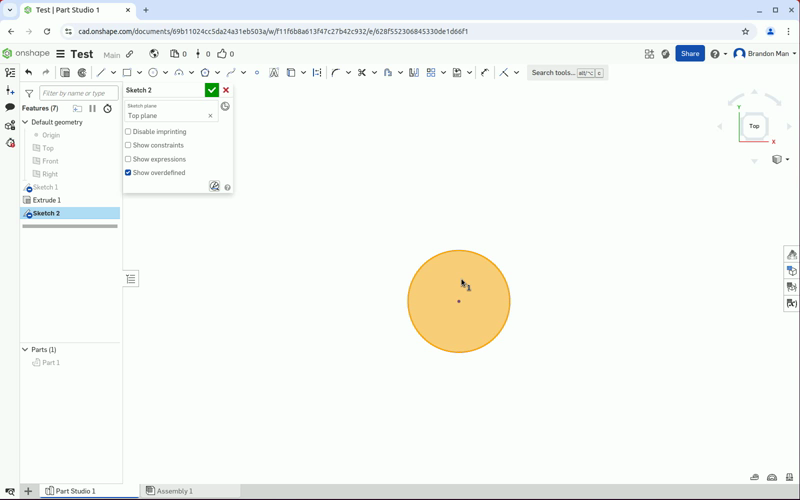
scroll(-6)
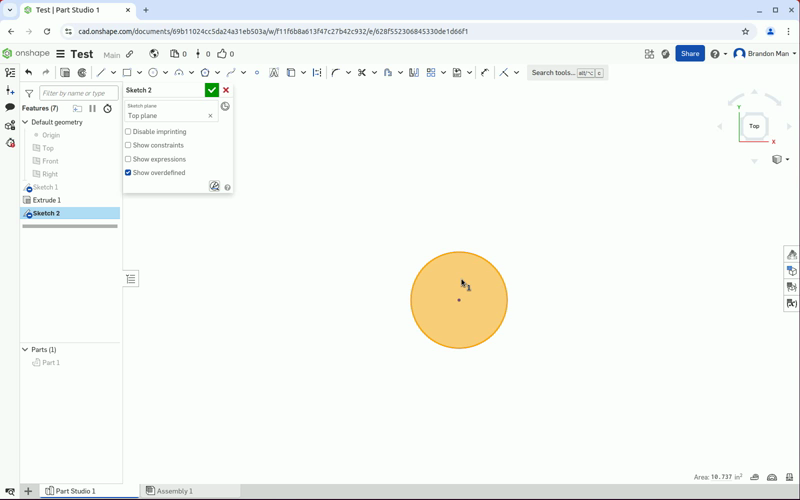
scroll(-6)
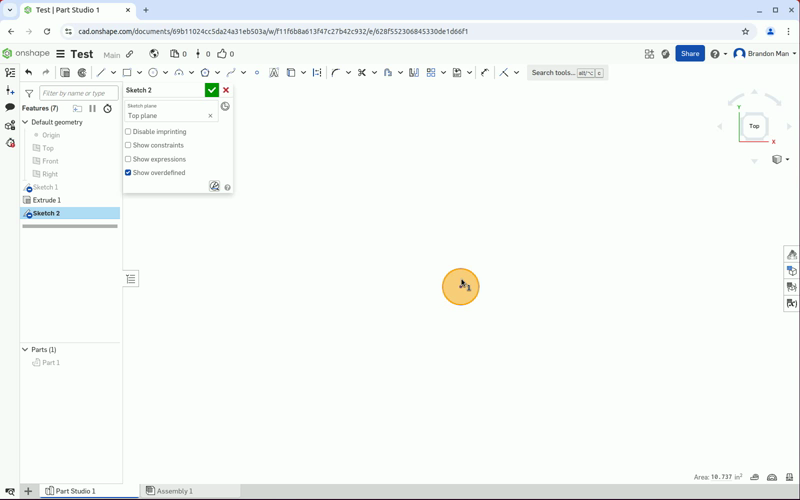
scroll(-6)
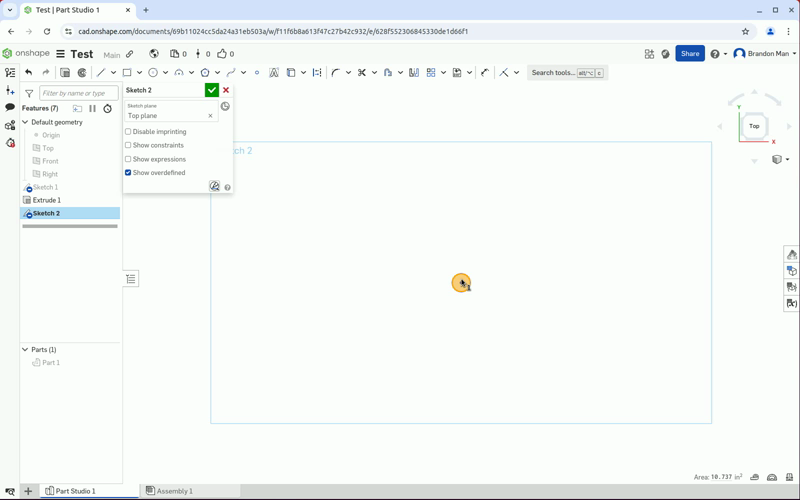
mouse_move(73, 352)
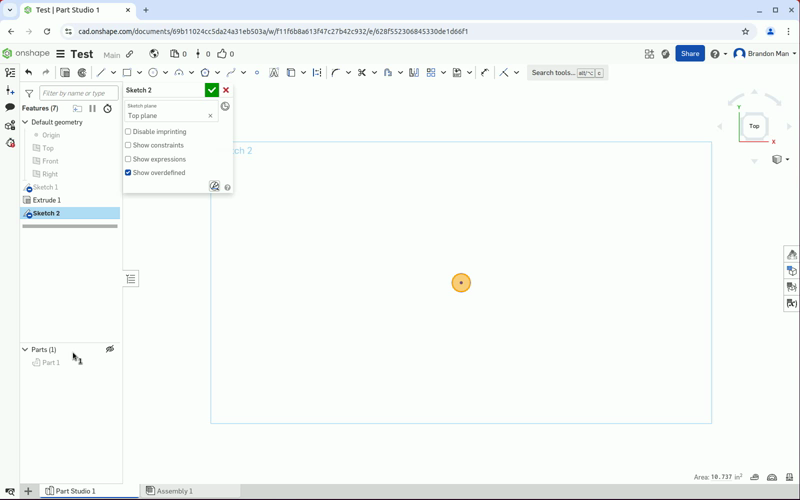
key(shift+y)
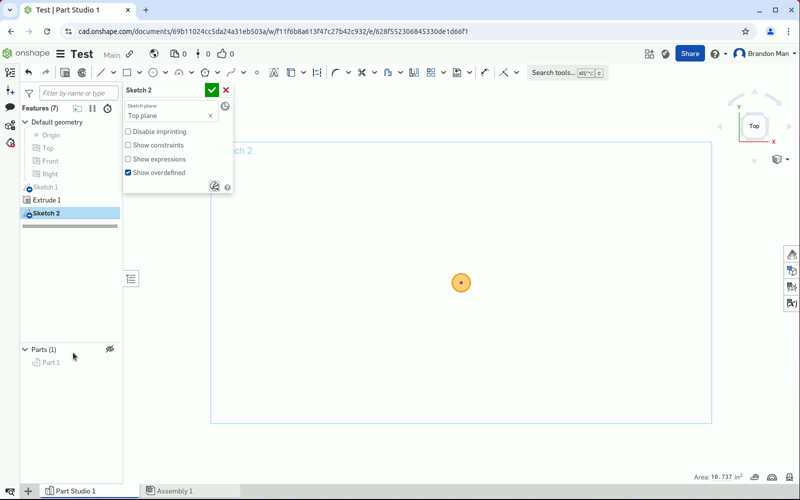
key(shift+e)
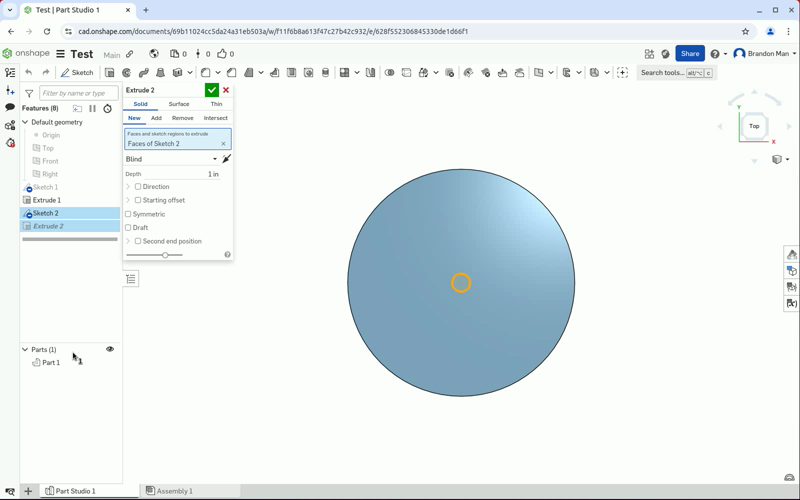
mouse_move(143, 106)
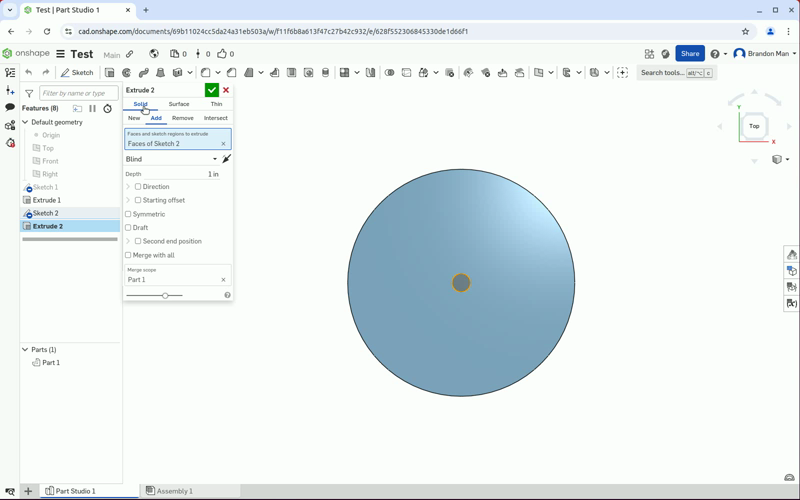
click(143, 106)
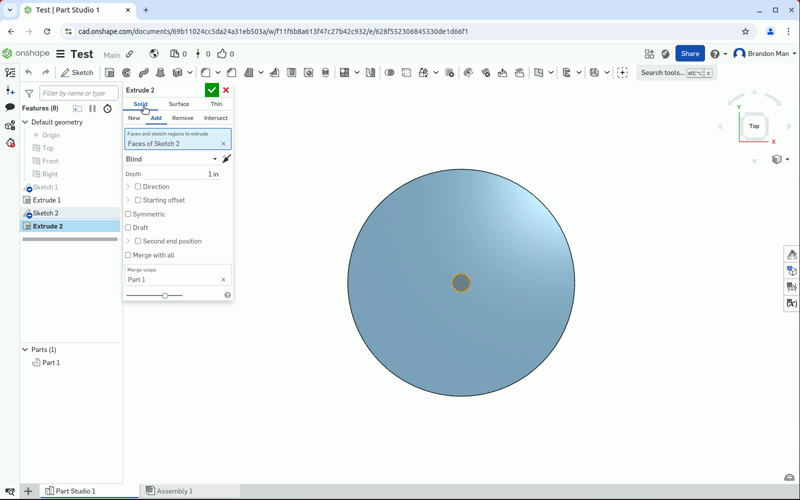
mouse_move(186, 120)
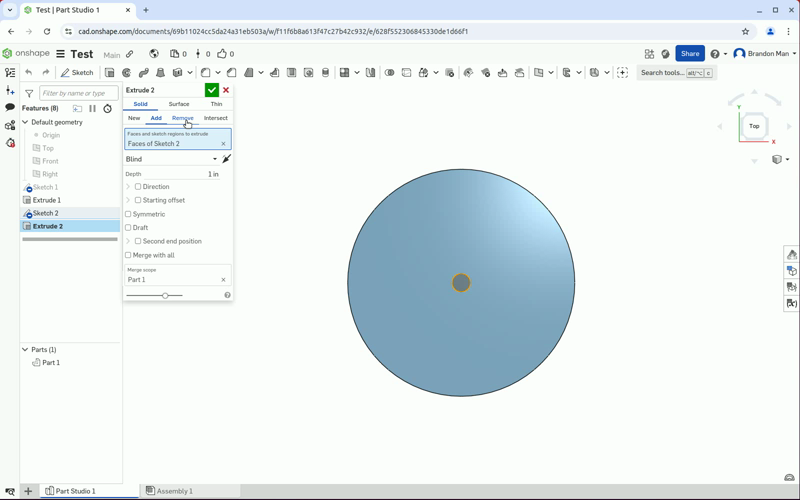
click(186, 120)
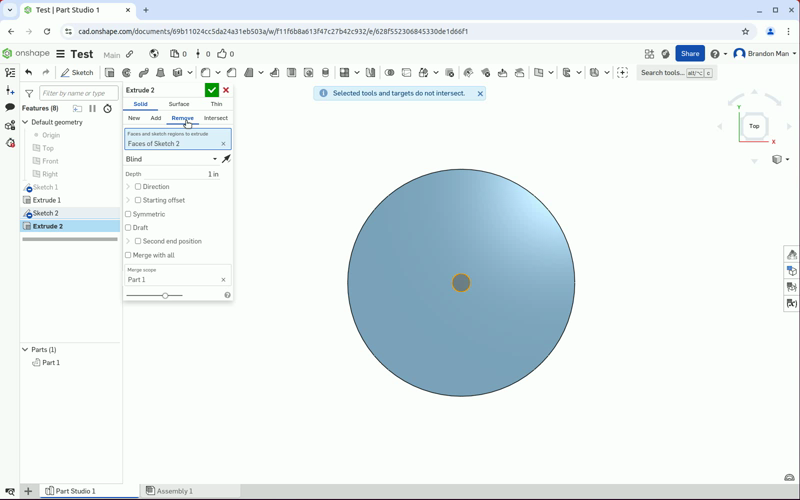
key(tab, 4)
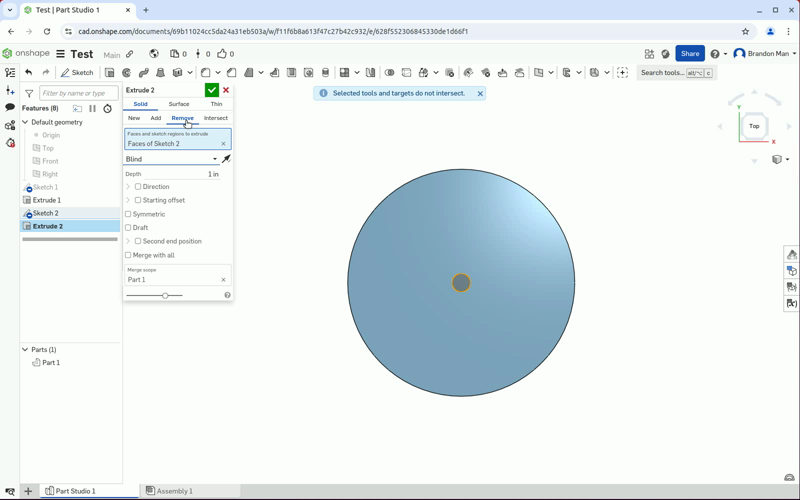
text(10.351)
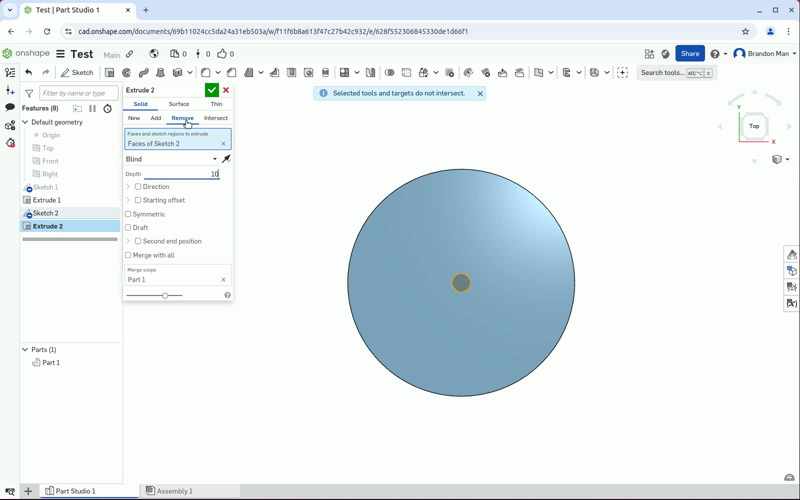
key(tab, 6)
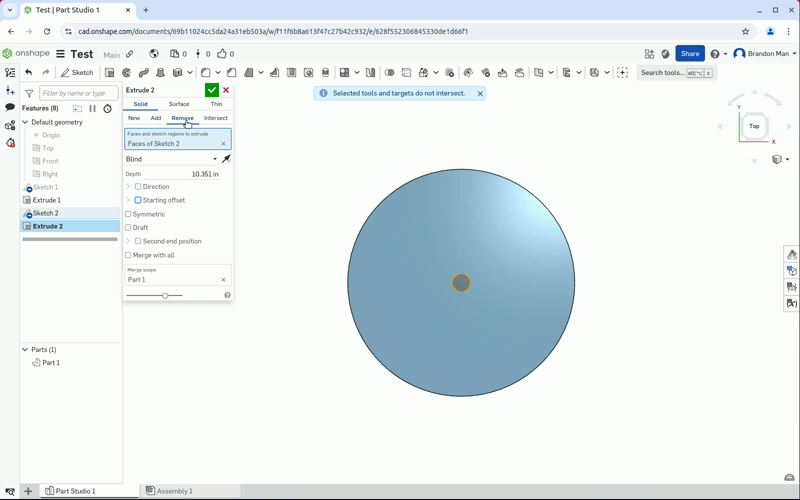
key(space)
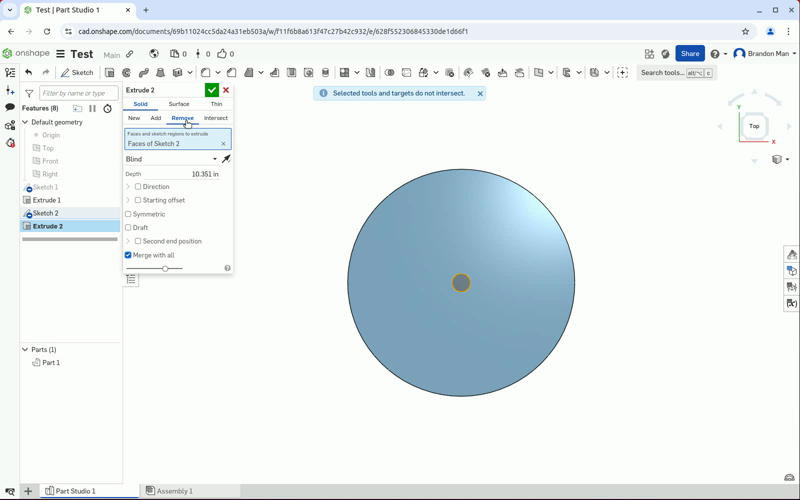
key(enter)
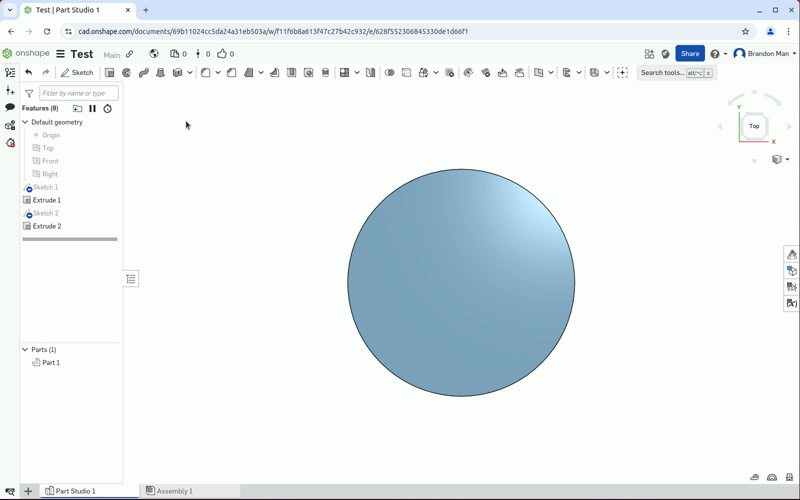
key(shift+h)
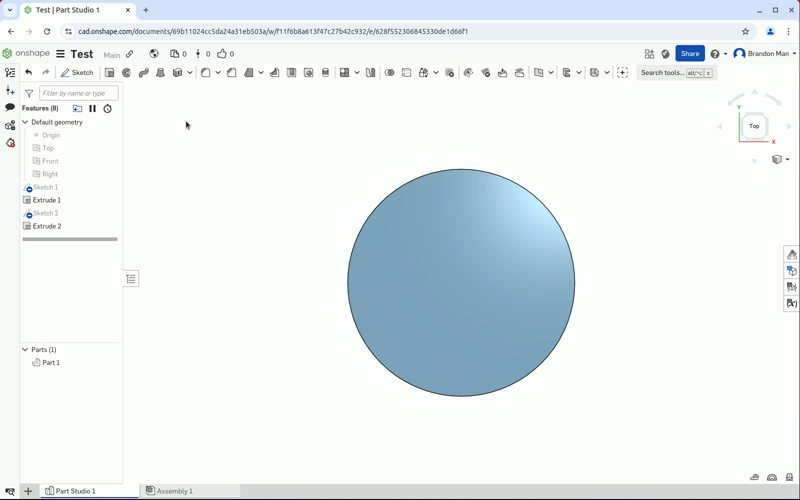
key(shift+h)
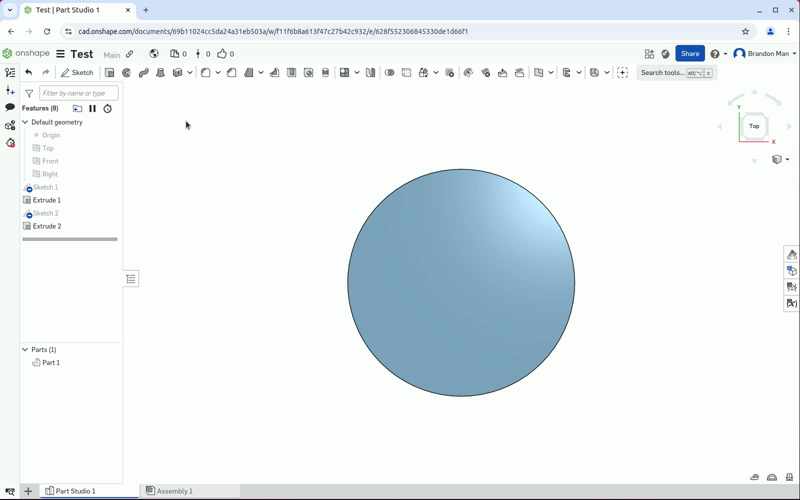
mouse_move(73, 189)
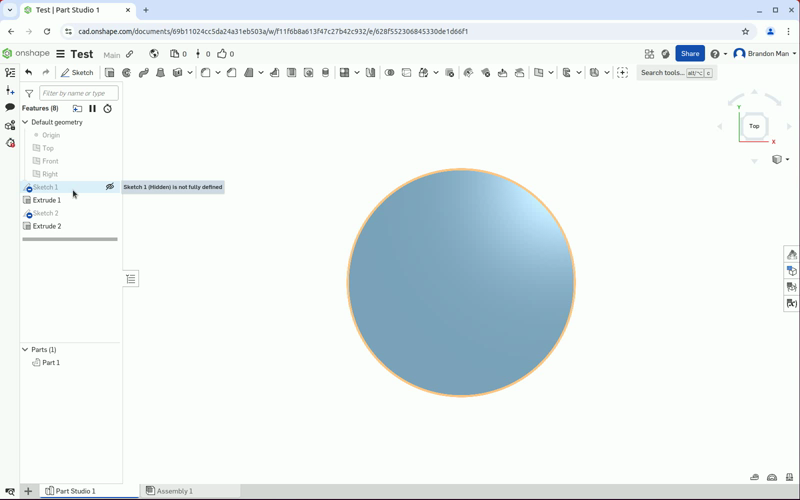
click(73, 189)
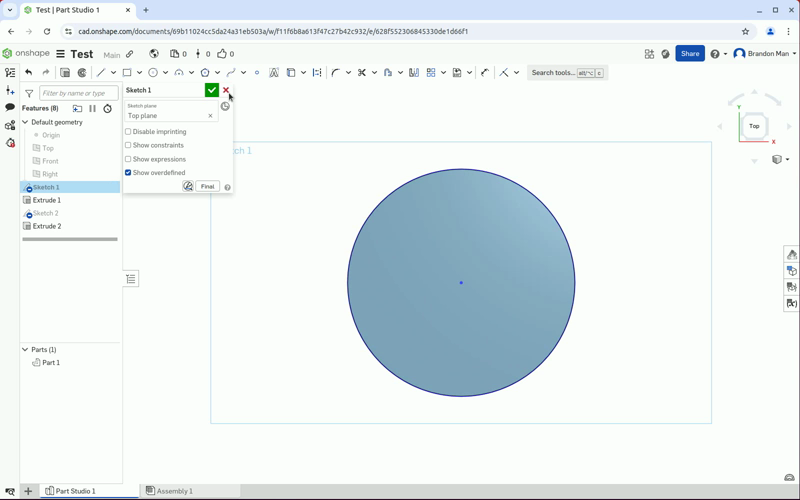
mouse_move(229, 92)
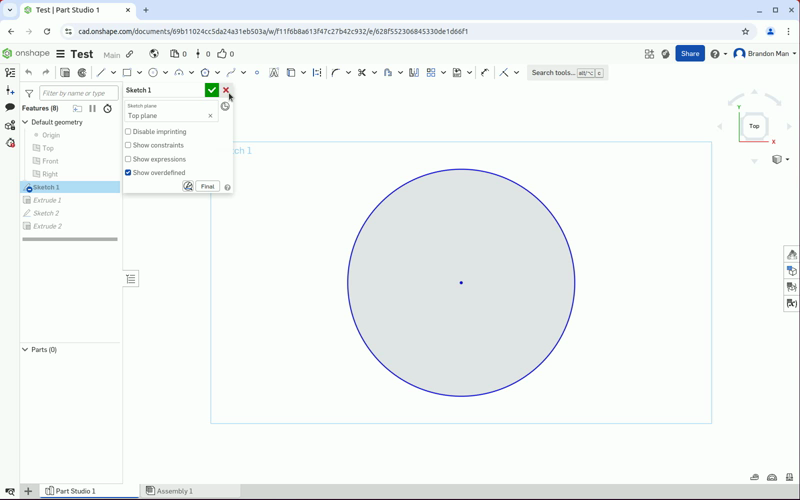
click(229, 92)
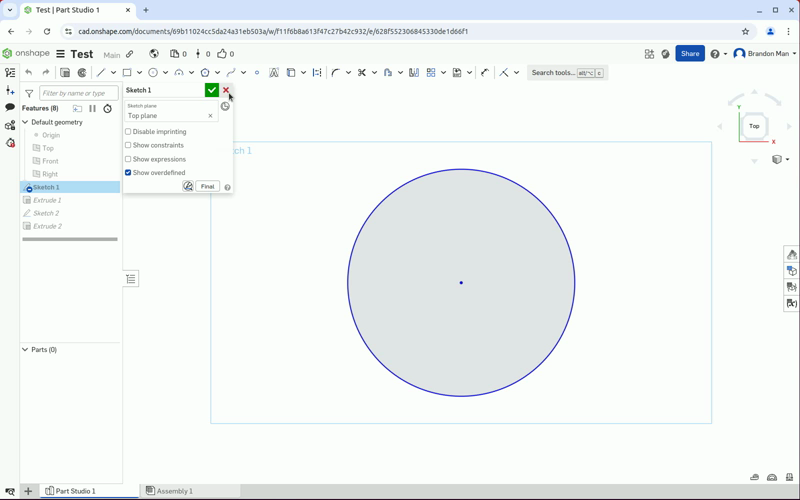
key(shift+s)
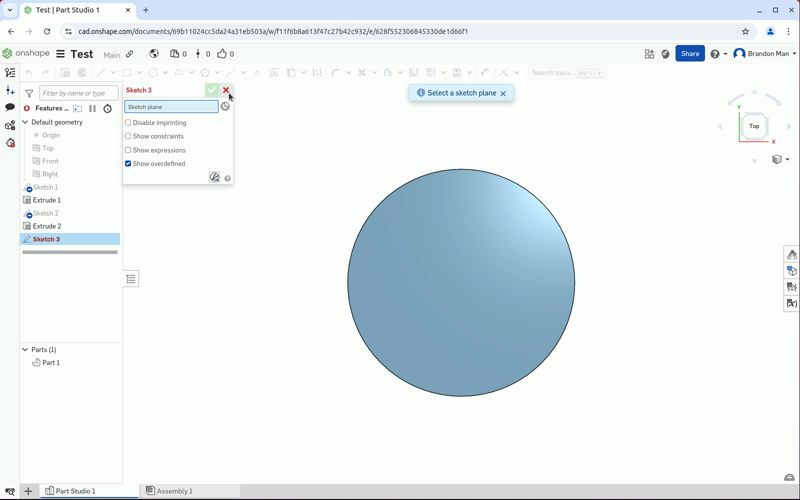
mouse_move(73, 150)
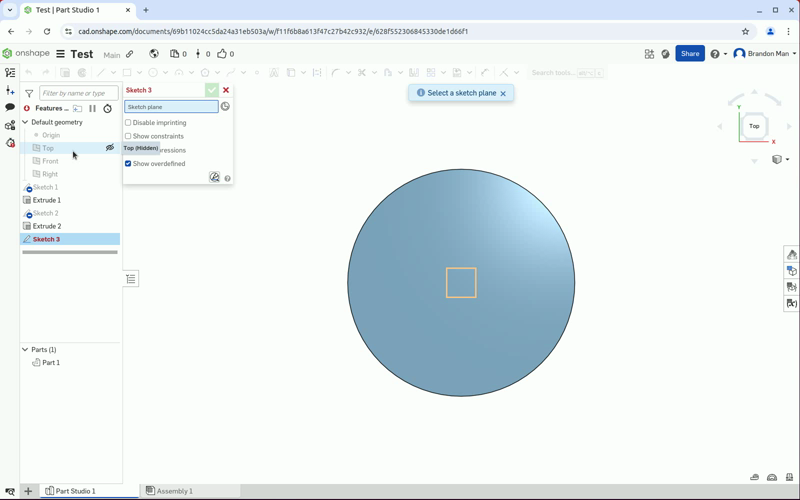
click(73, 150)
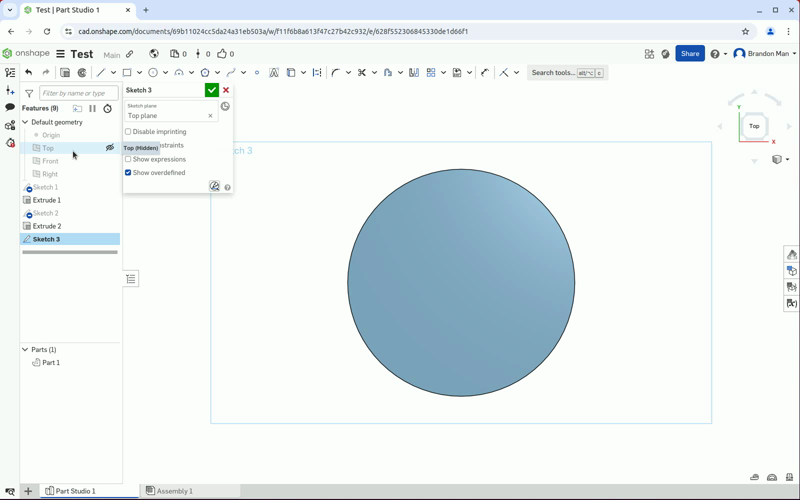
mouse_move(73, 352)
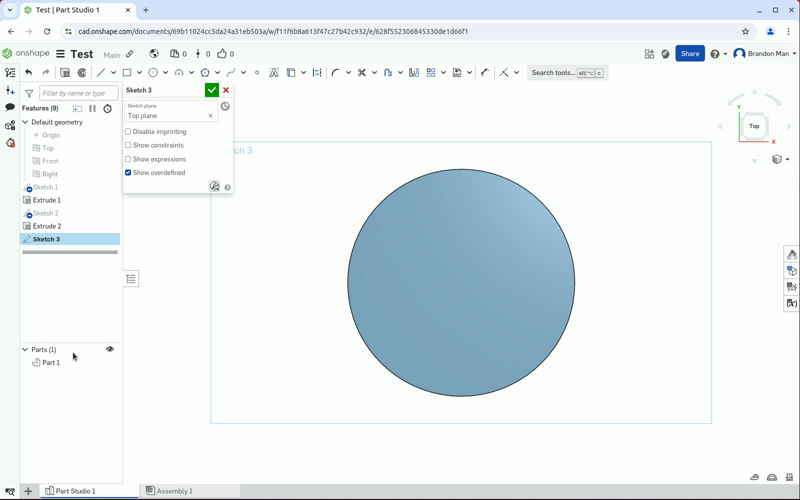
key(y)
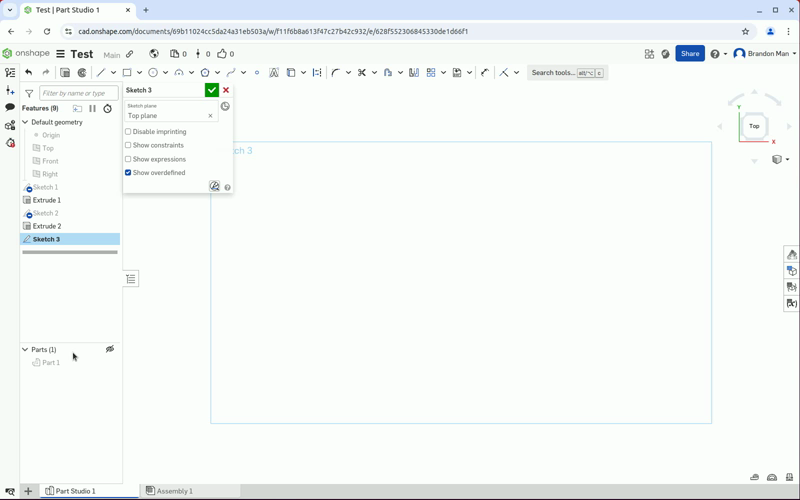
key(c)
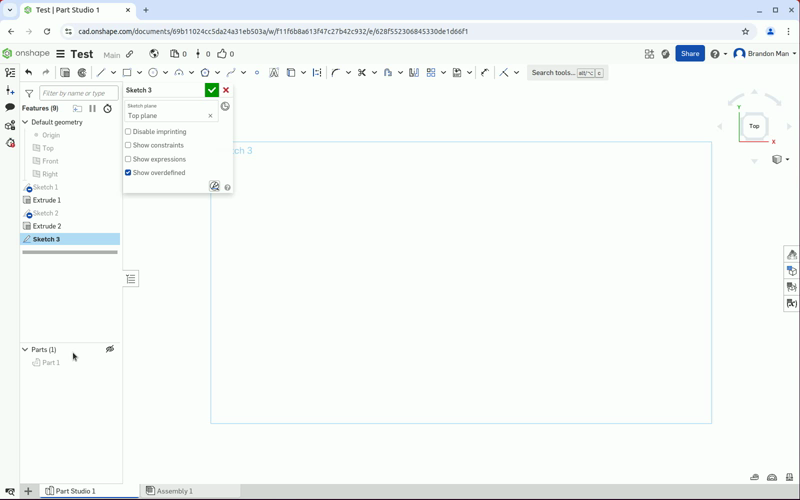
key_down(shift)
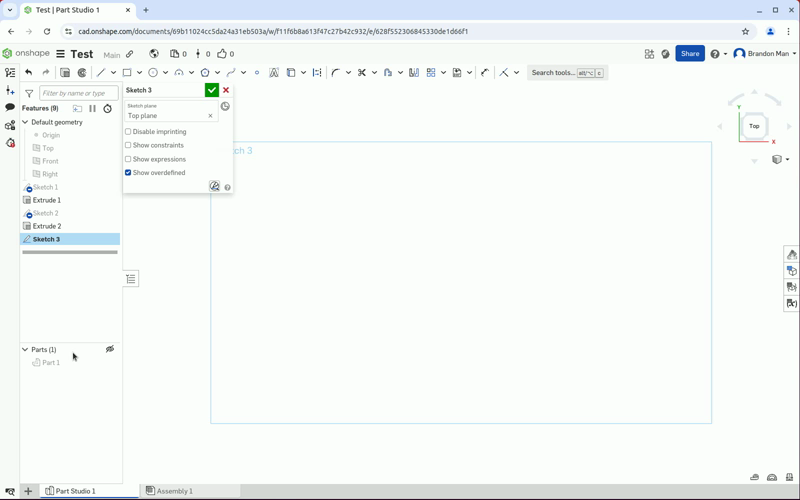
mouse_move(461, 282)
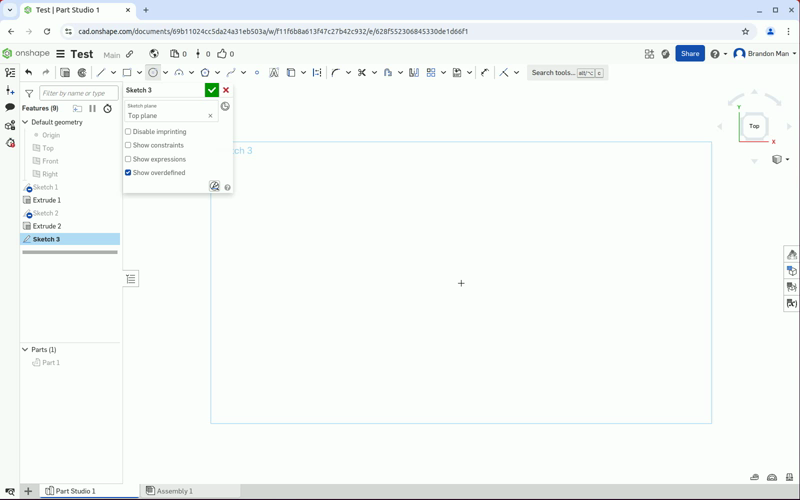
click(461, 282)
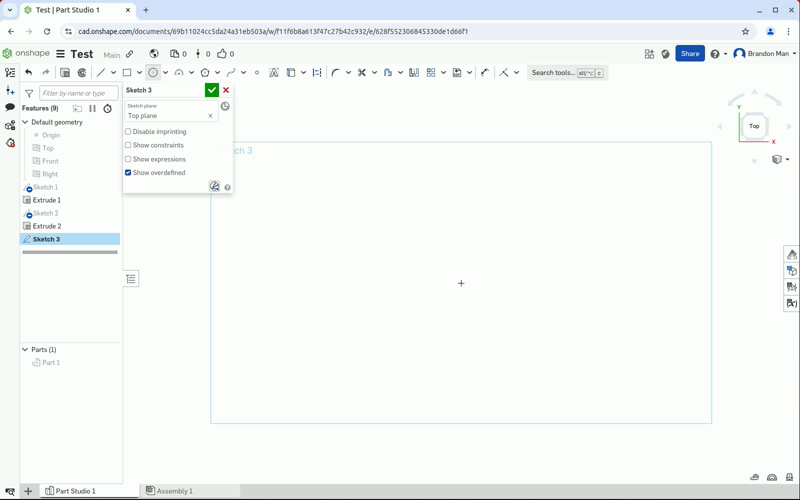
key_up(shift)
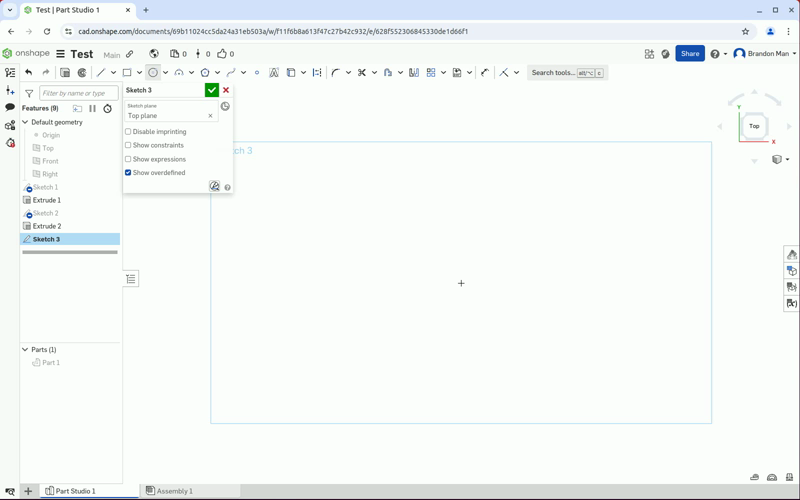
mouse_move(470, 282)
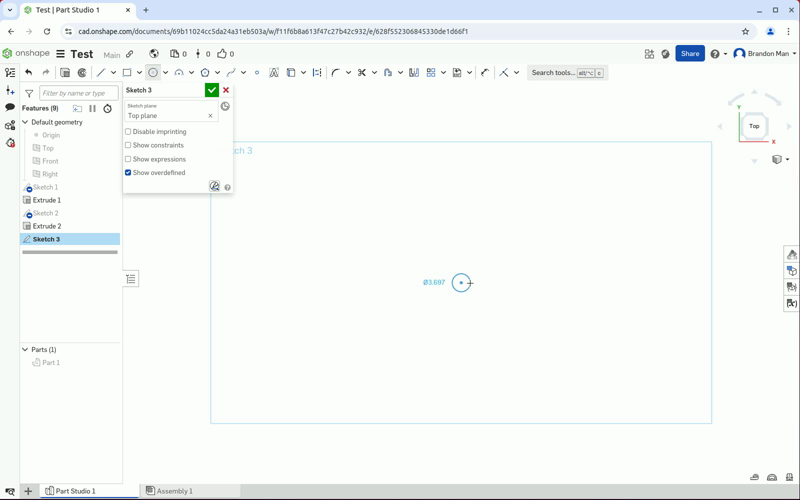
click(470, 282)
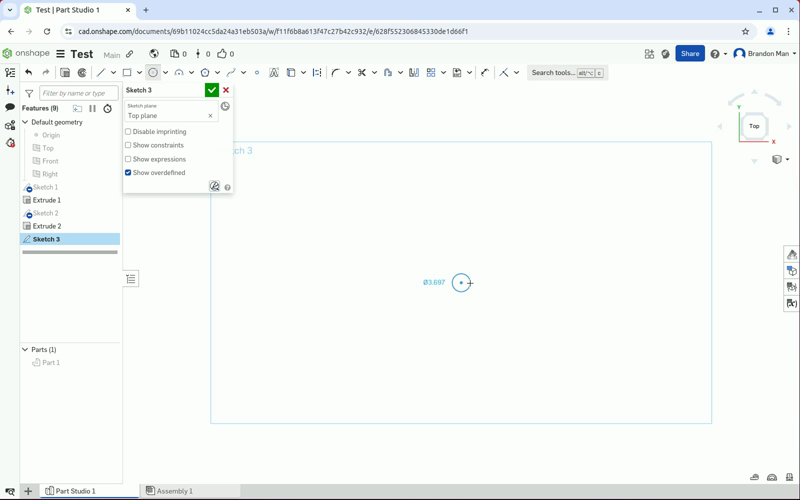
key(esc)
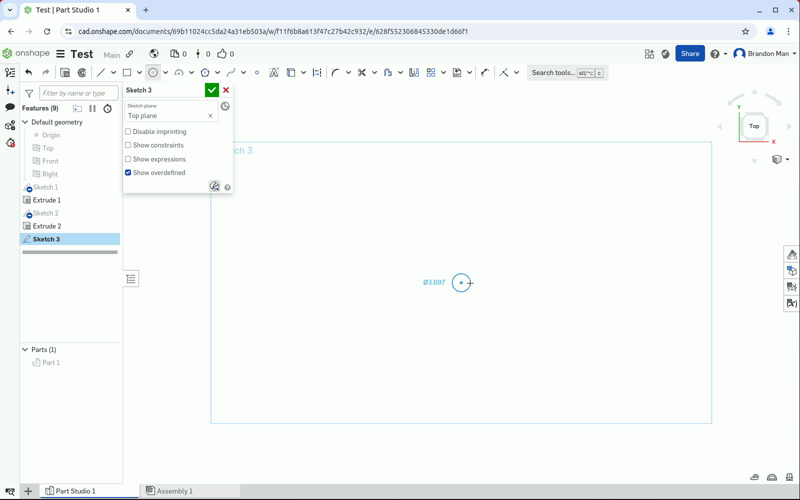
mouse_move(467, 282)
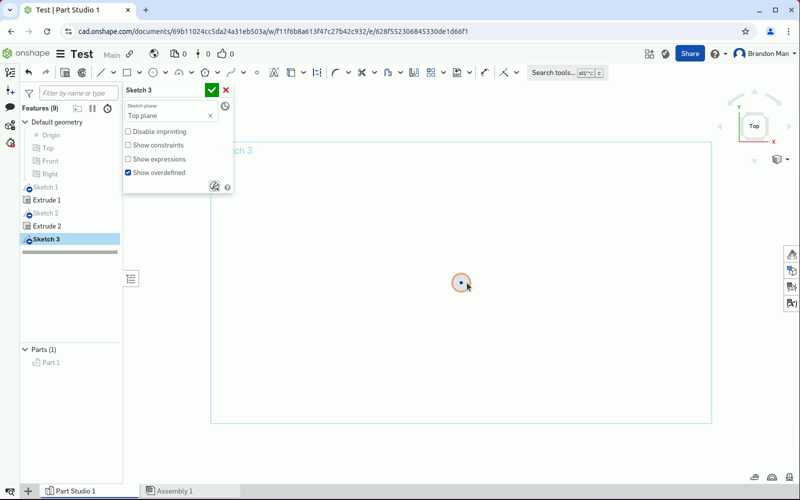
scroll(6)
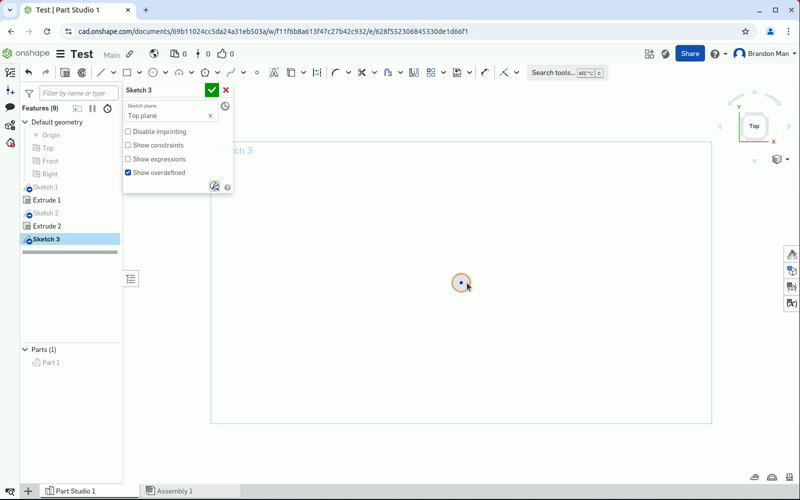
scroll(6)
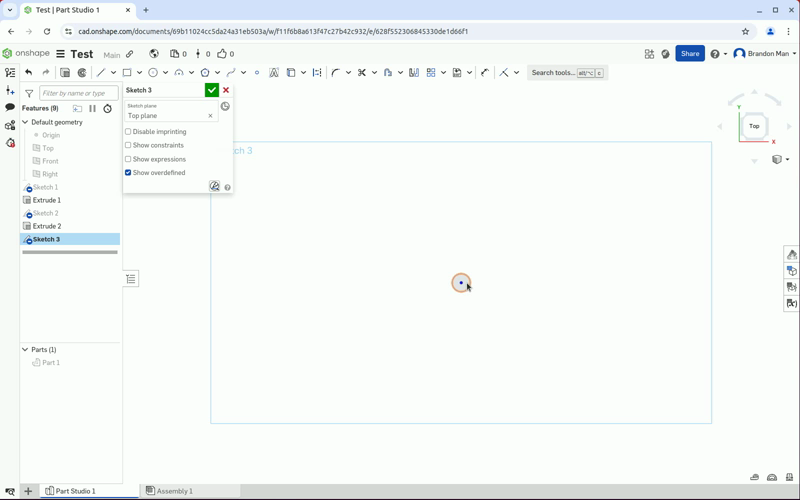
scroll(6)
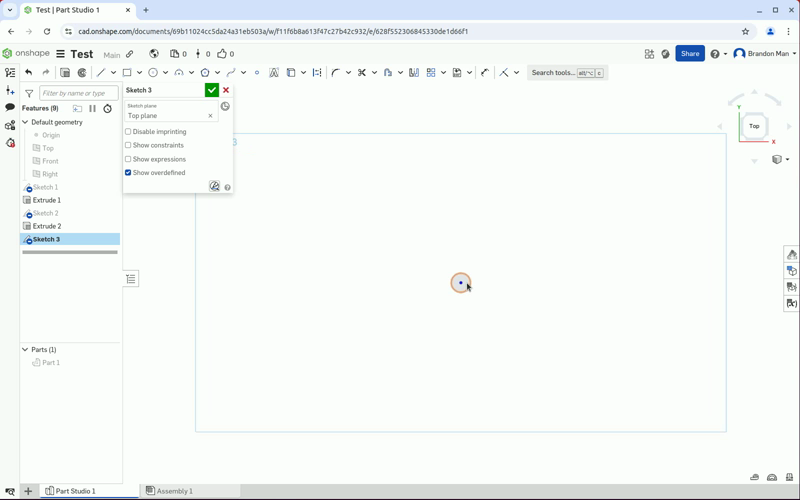
scroll(6)
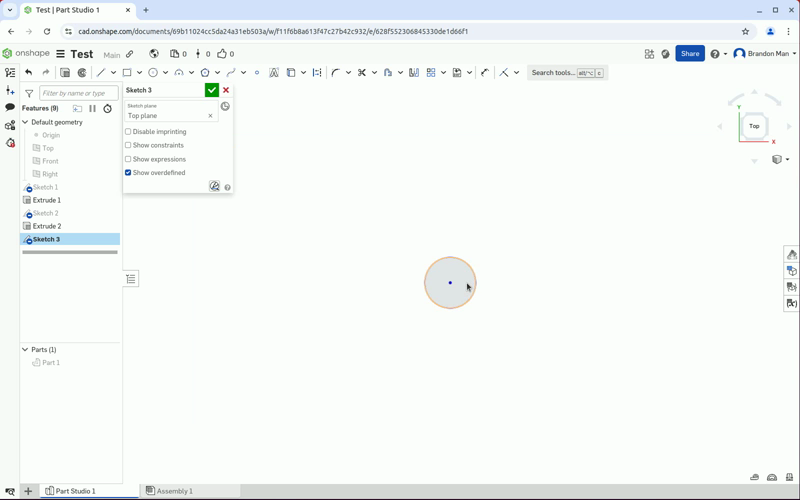
scroll(6)
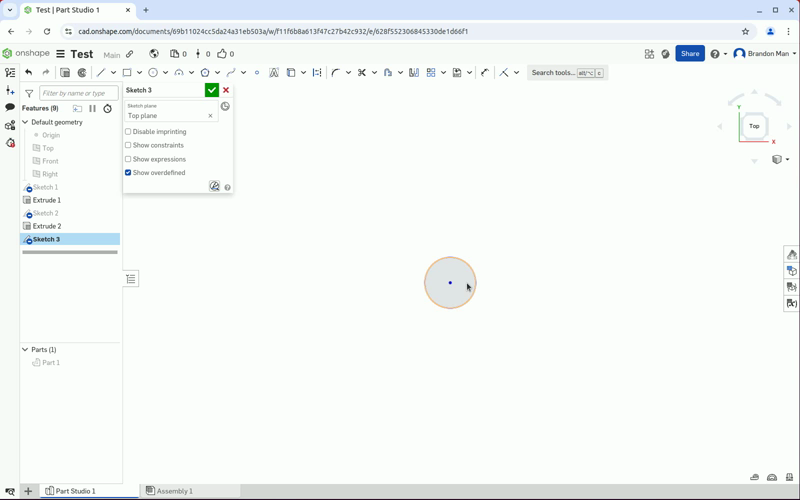
scroll(6)
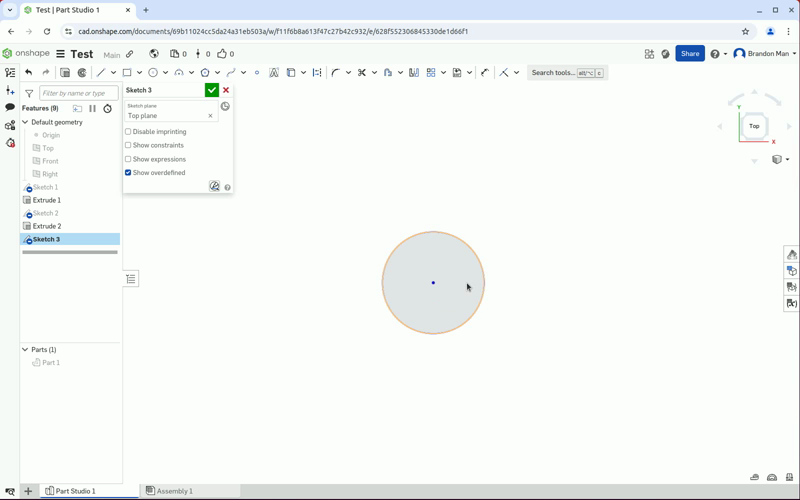
scroll(6)
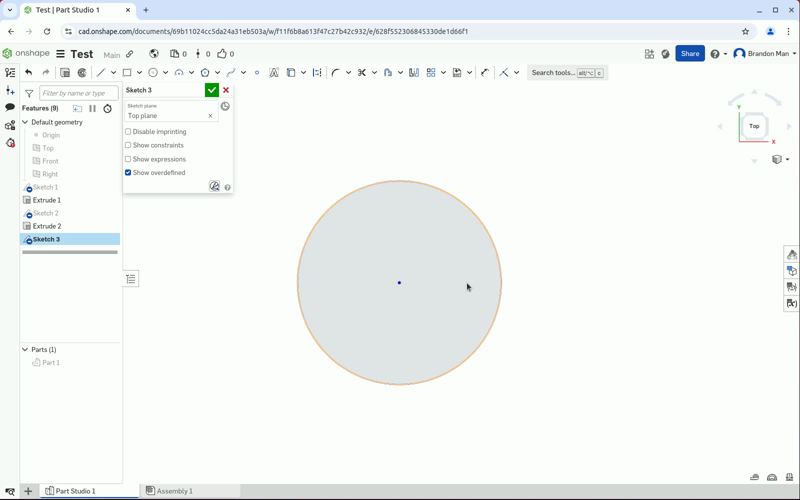
click(467, 282)
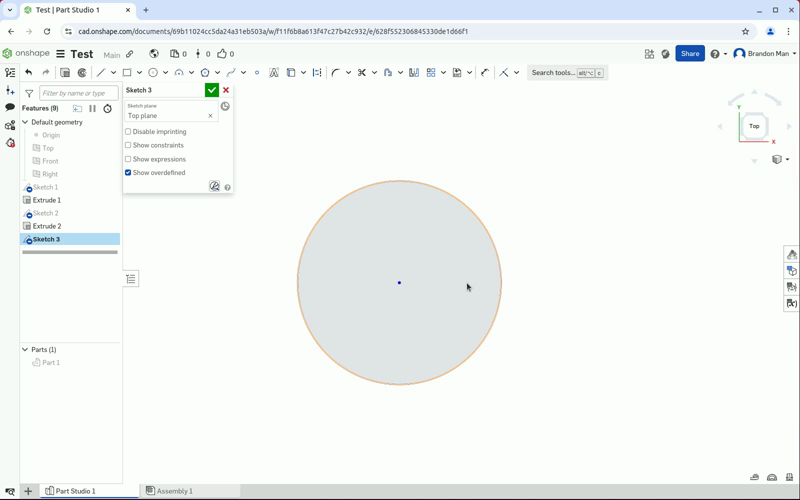
scroll(-6)
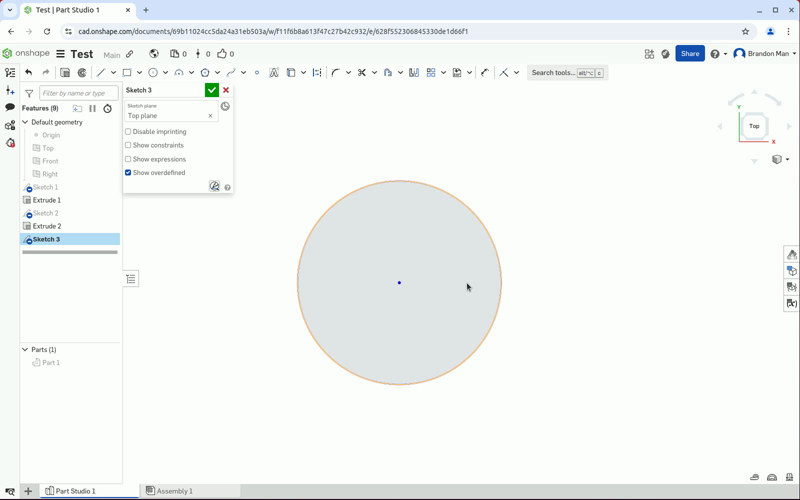
scroll(-6)
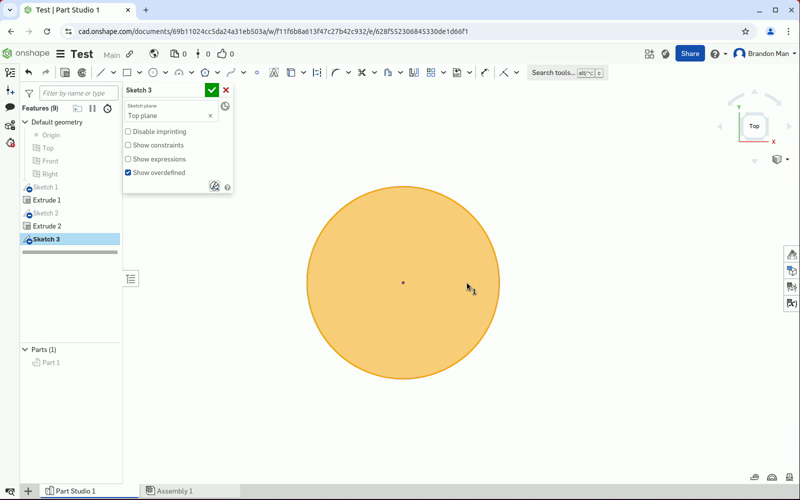
scroll(-6)
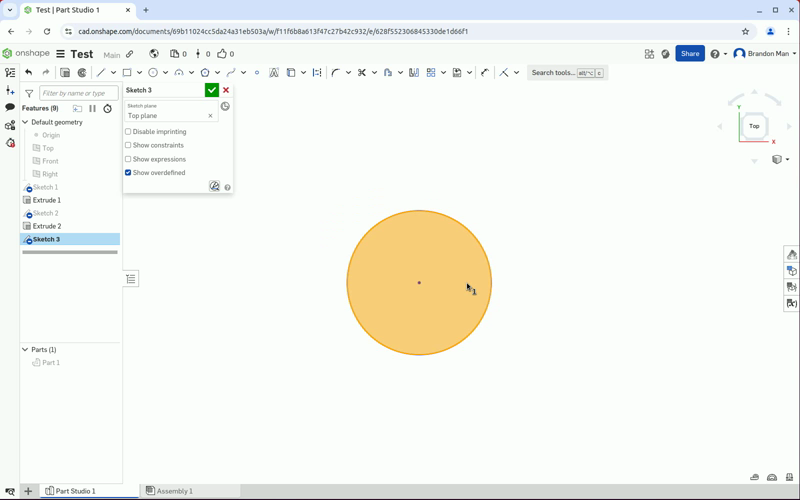
scroll(-6)
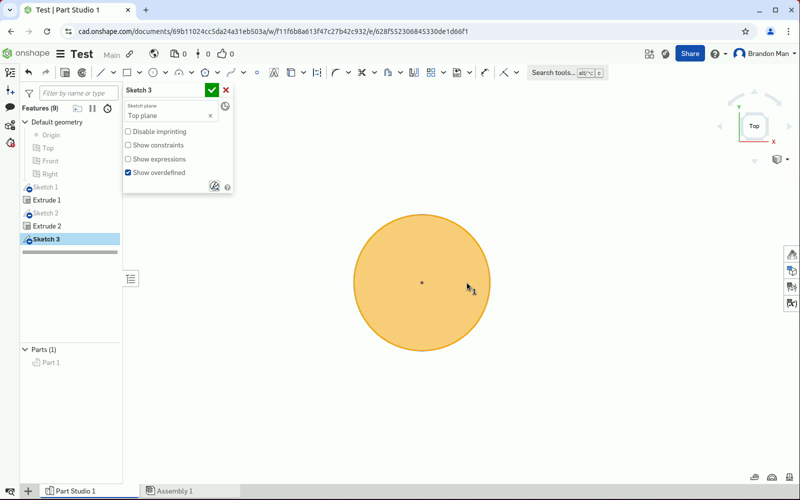
scroll(-6)
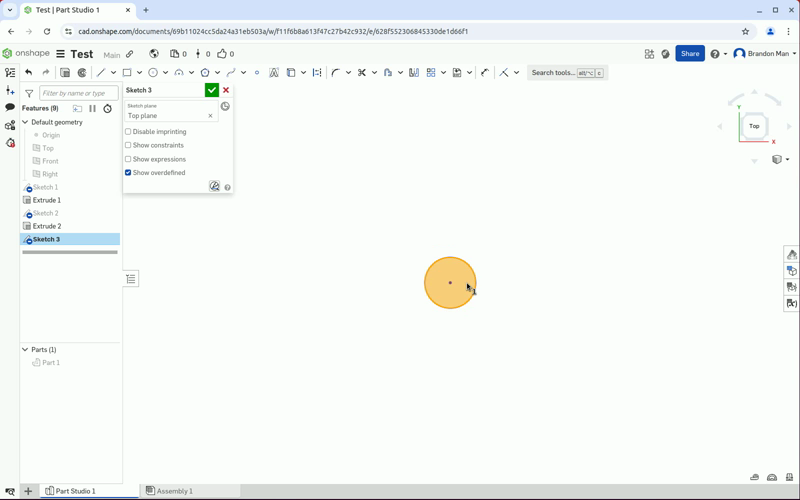
scroll(-6)
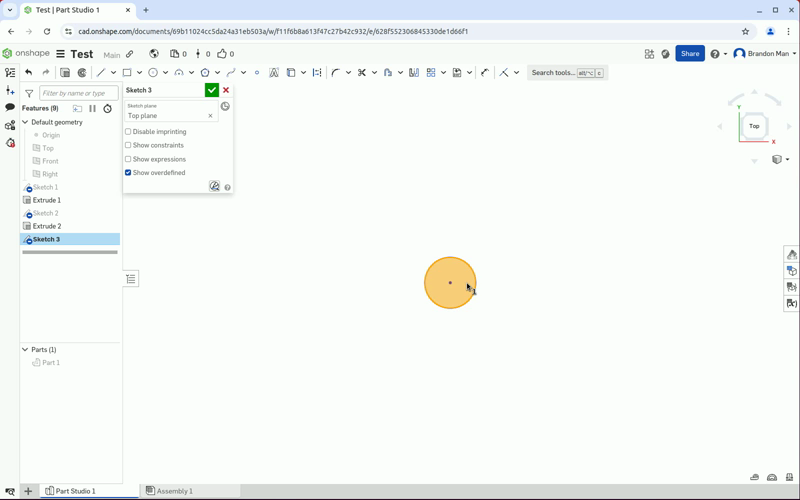
scroll(-6)
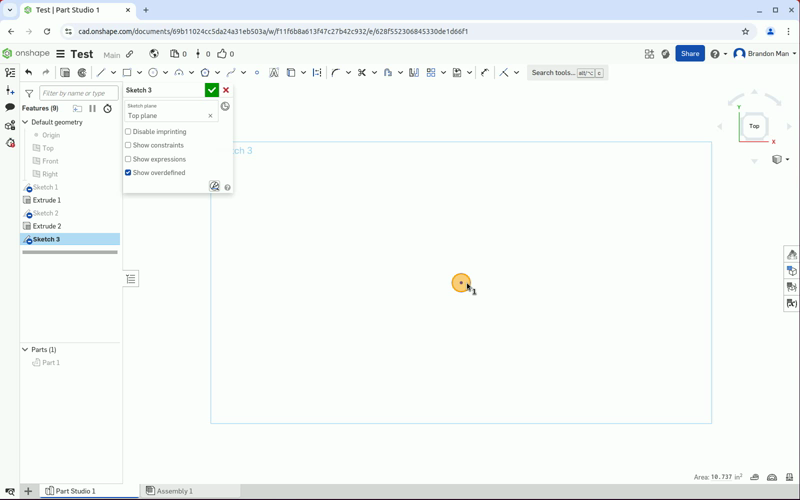
mouse_move(73, 352)
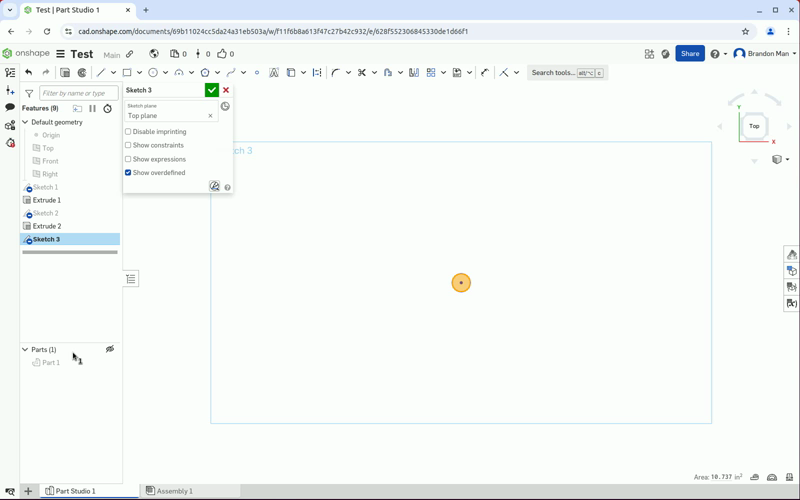
key(shift+y)
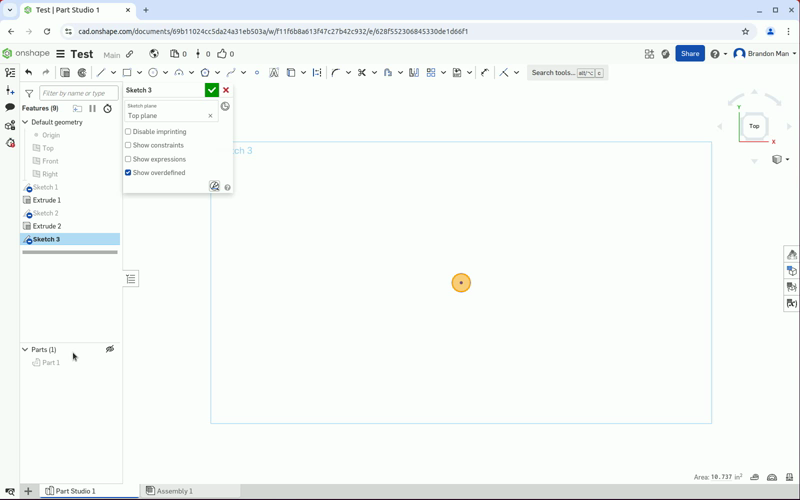
key(shift+e)
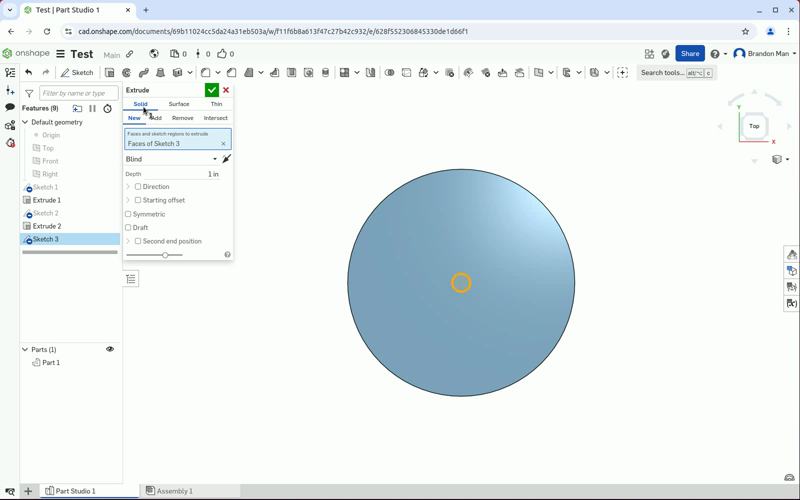
mouse_move(143, 106)
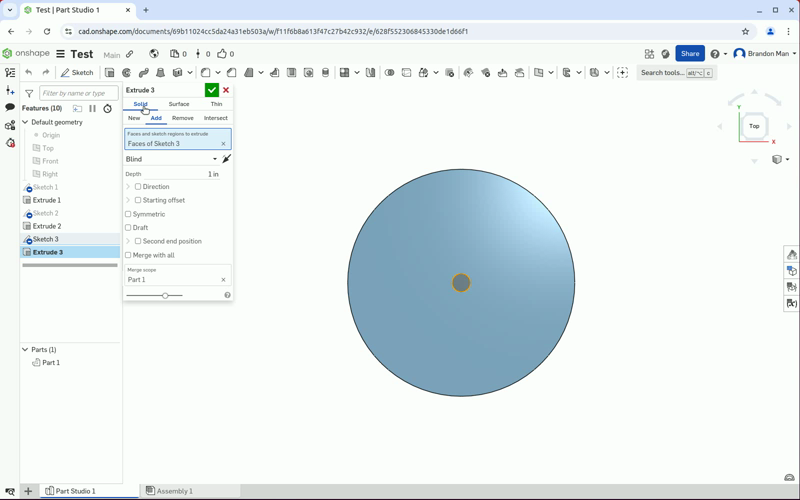
click(143, 106)
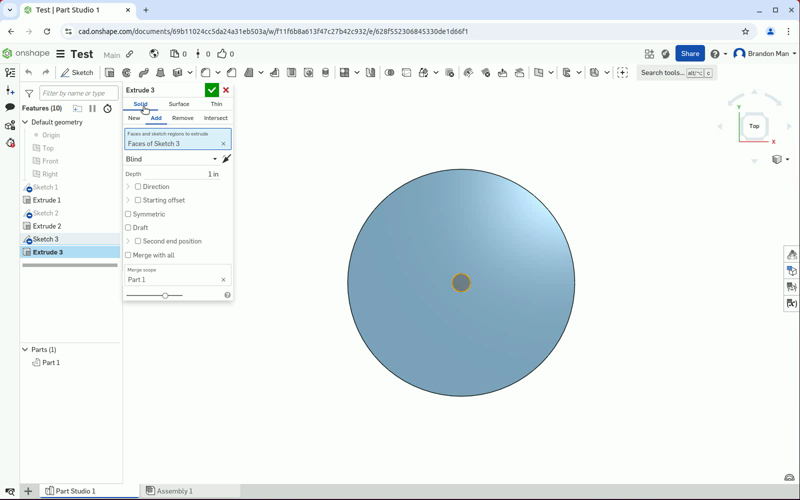
mouse_move(186, 120)
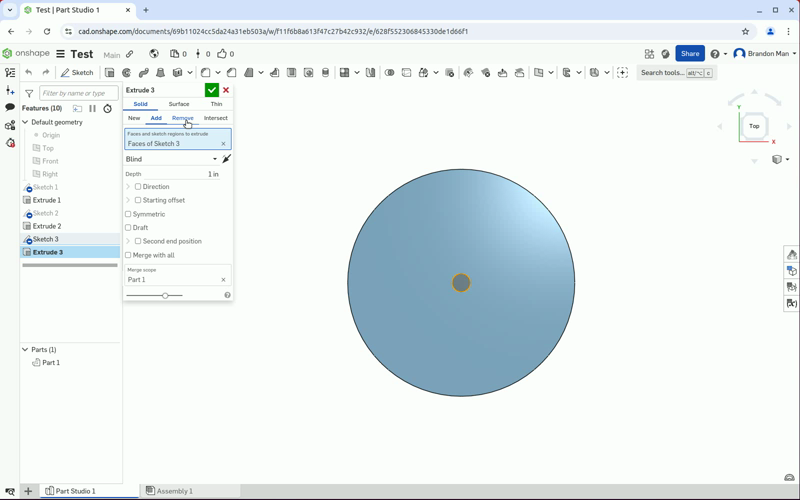
click(186, 120)
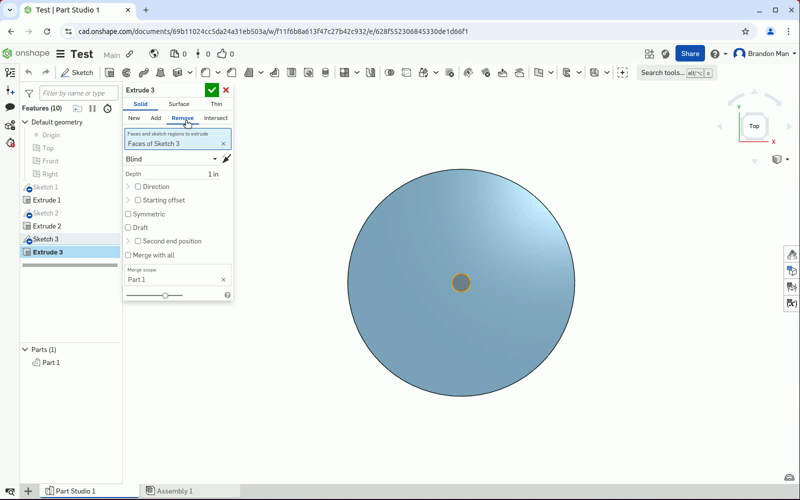
key(tab, 4)
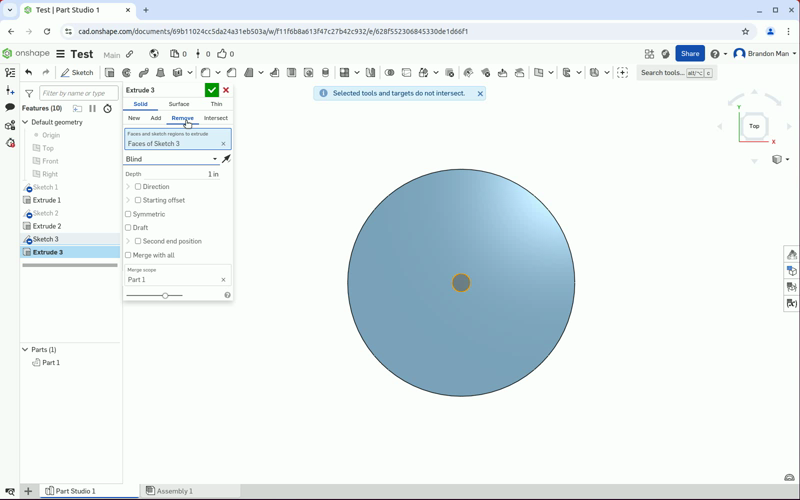
text(-10.351)
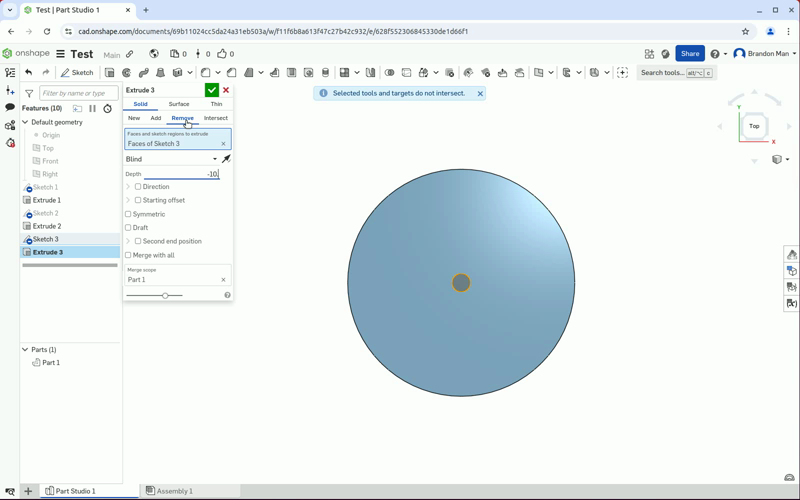
key(tab, 6)
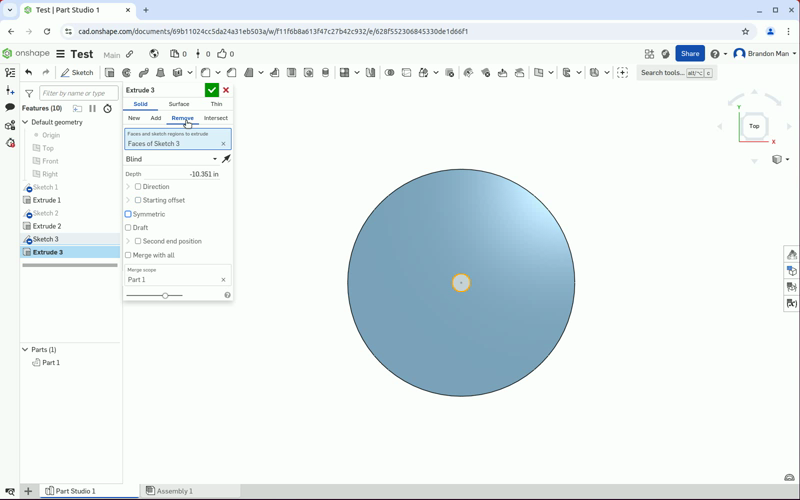
key(space)
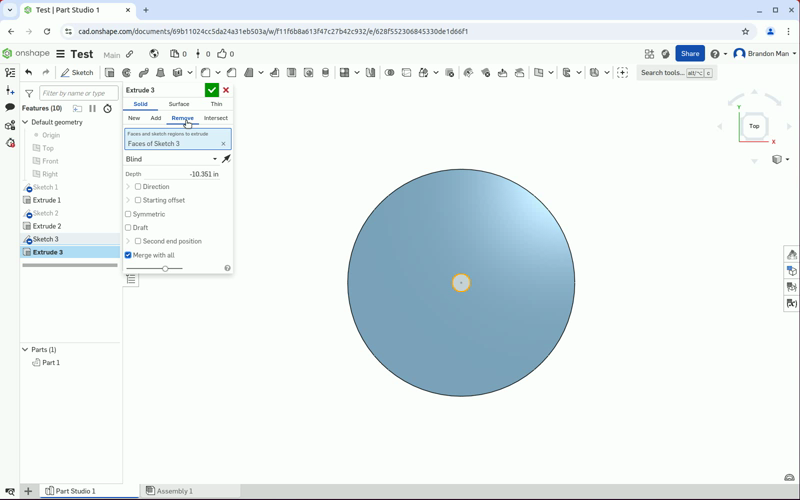
key(enter)
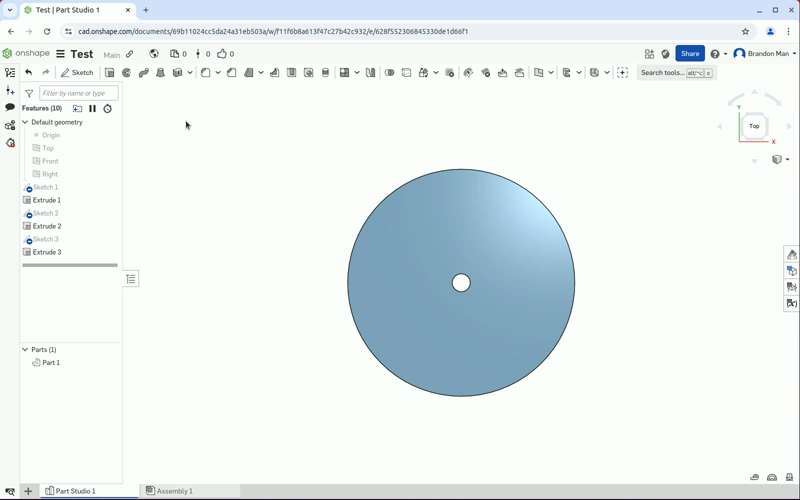
key(shift+h)
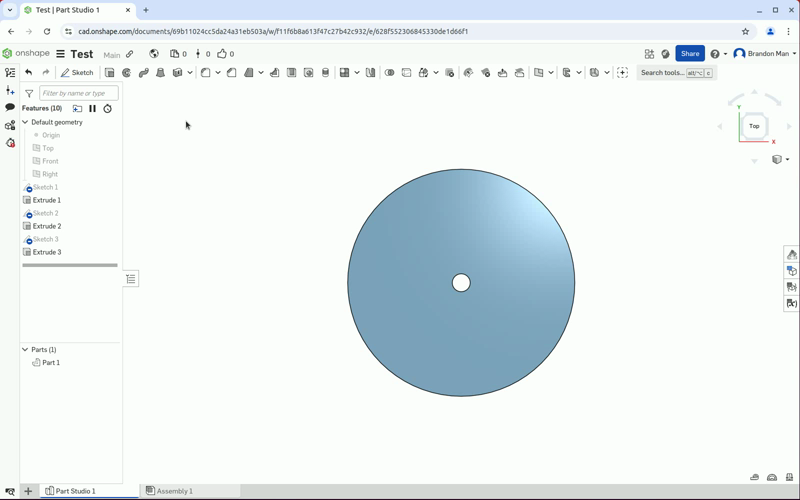
key(shift+h)
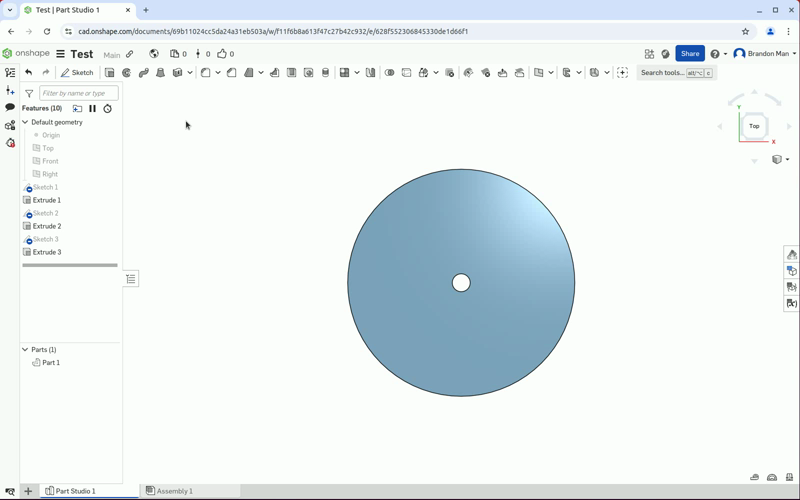
key(shift+7)
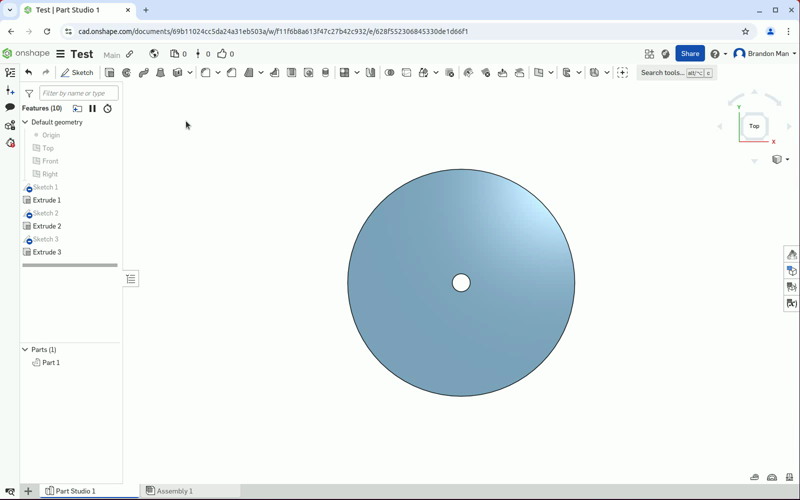
key(up, 3)
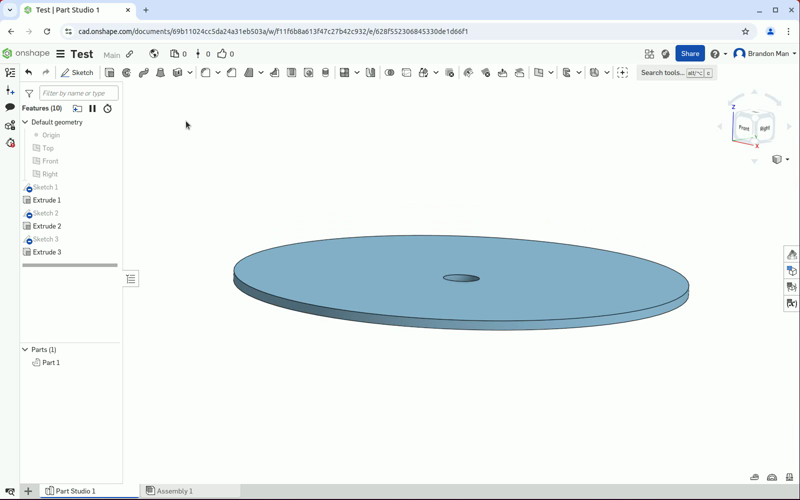
key(left, 3)
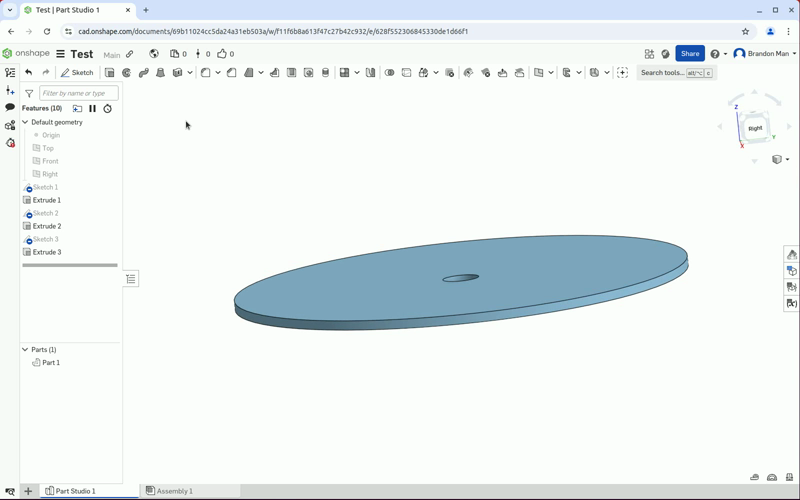
key(right, 3)
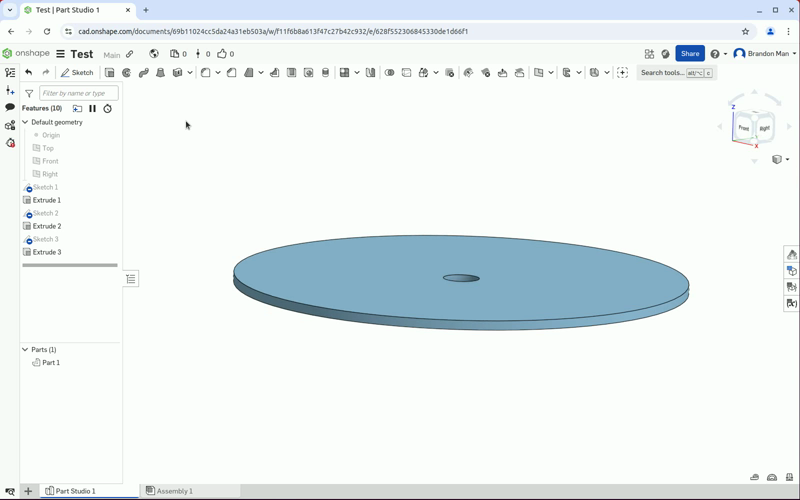
key(down, 3)
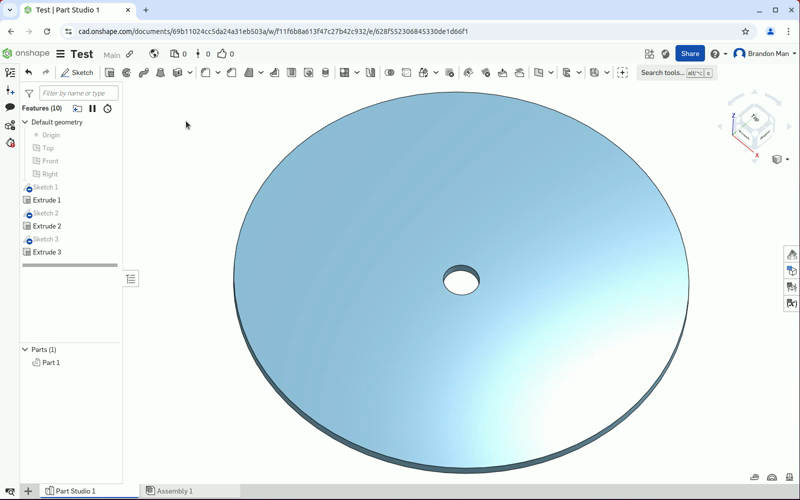
mouse_move(73, 189)
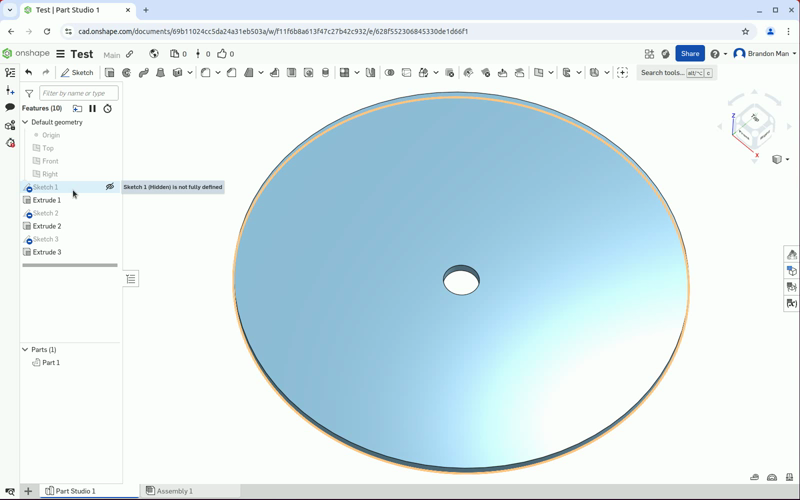
click(73, 189)